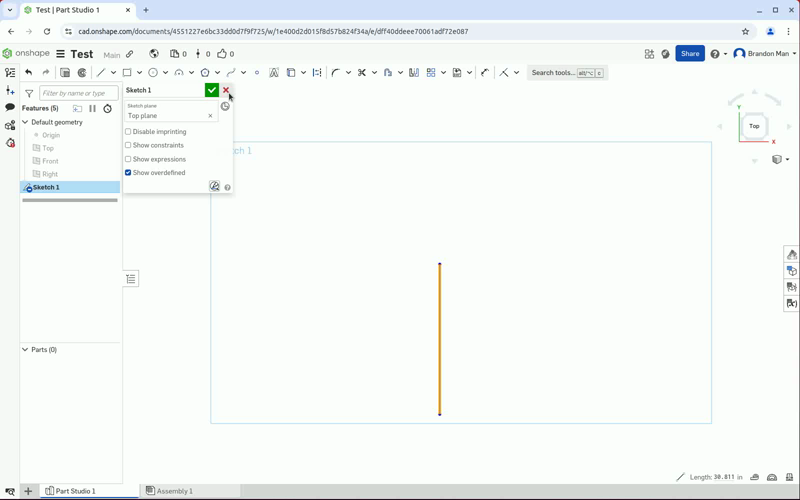
key(shift+h)
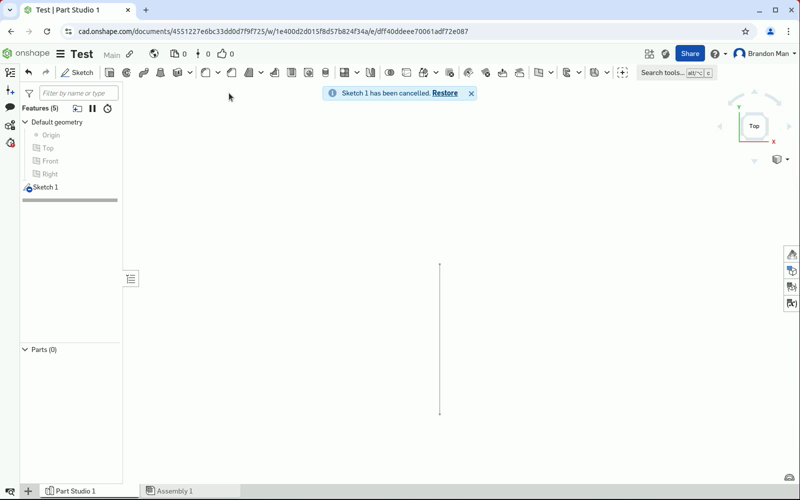
mouse_move(73, 352)
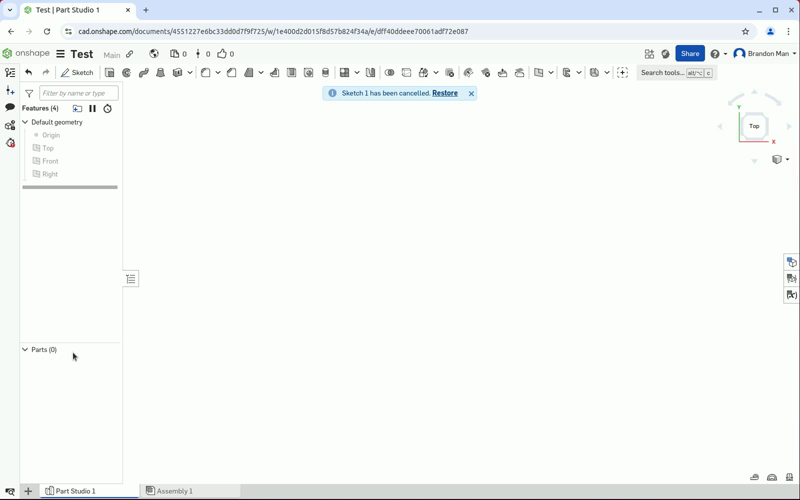
key(y)
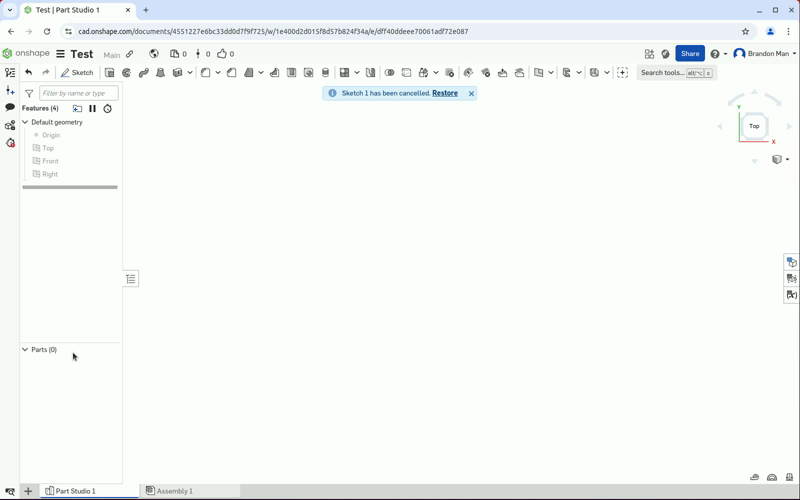
key(shift+p)
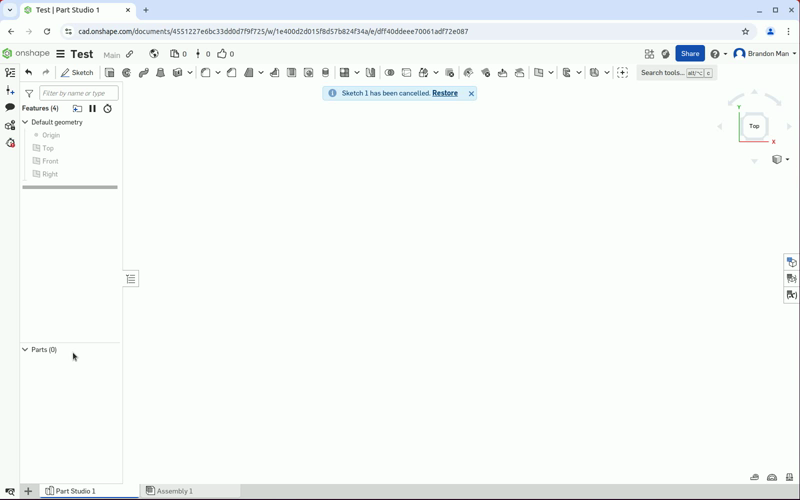
key(space)
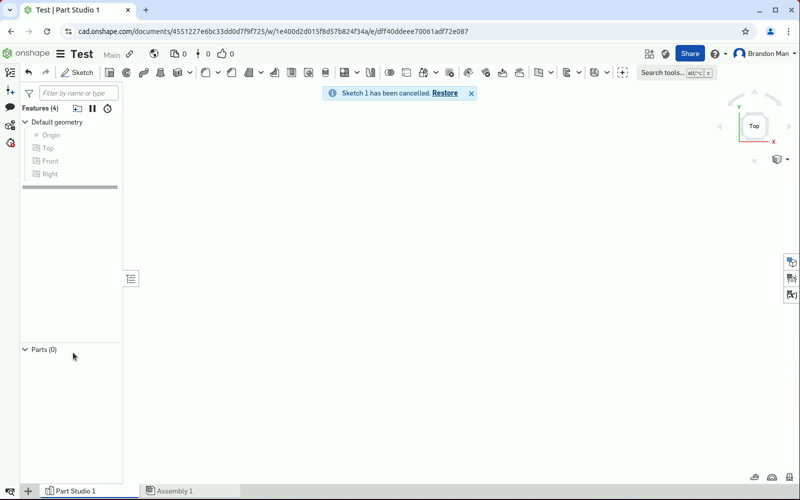
key_down(shift)
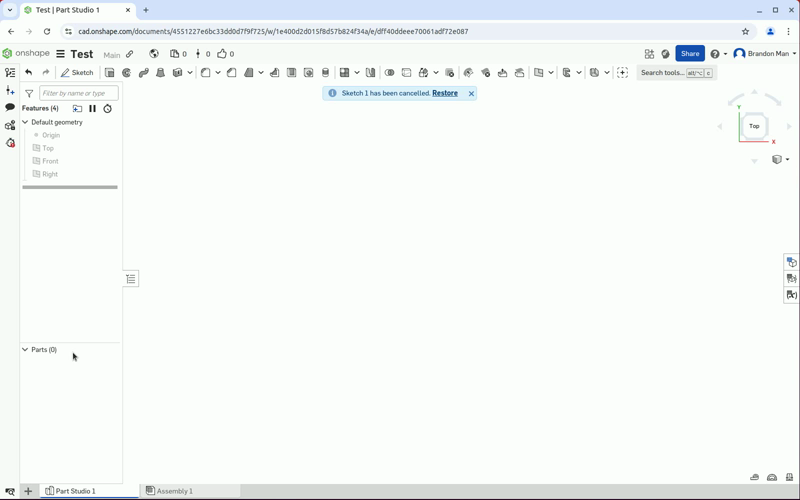
key(up)
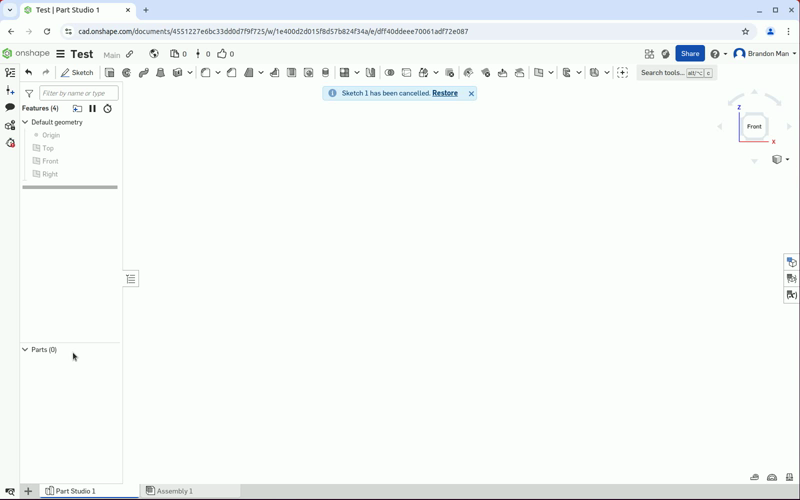
key_up(shift)
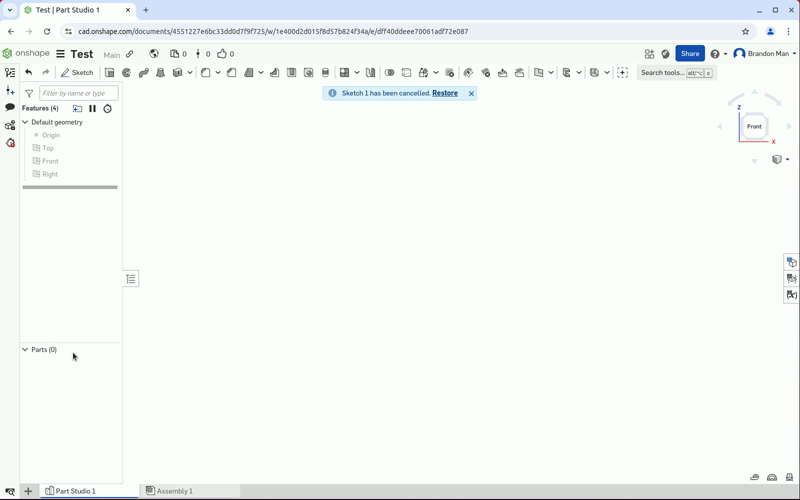
mouse_move(73, 352)
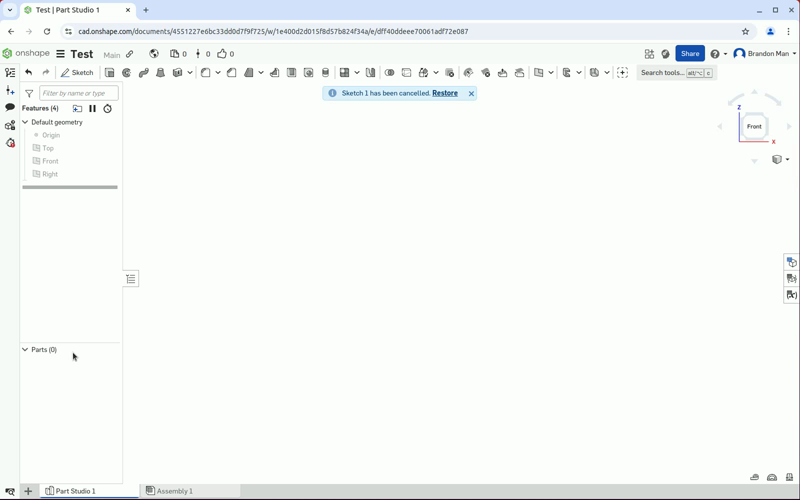
key(shift+y)
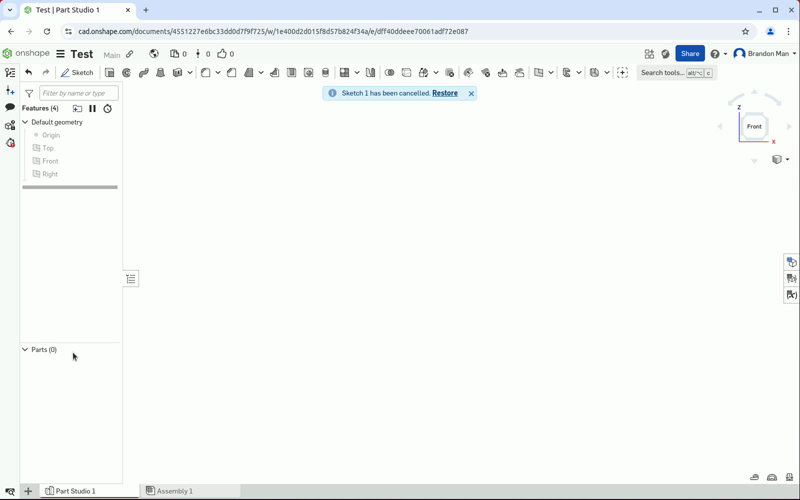
key(shift+s)
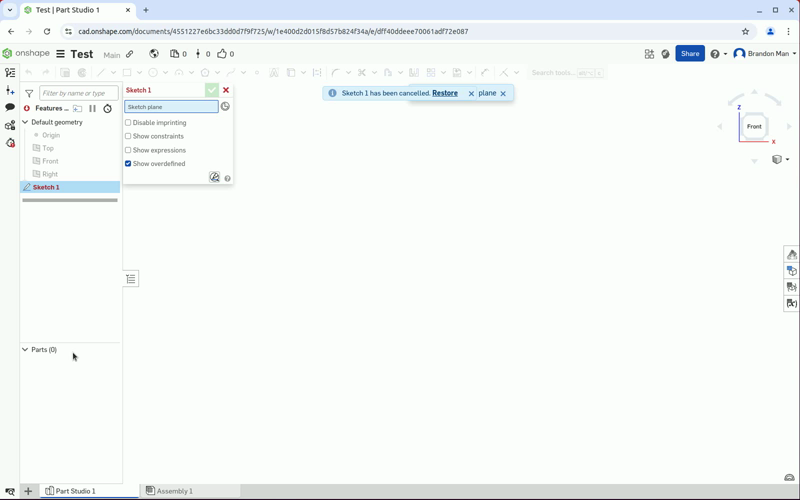
mouse_move(73, 163)
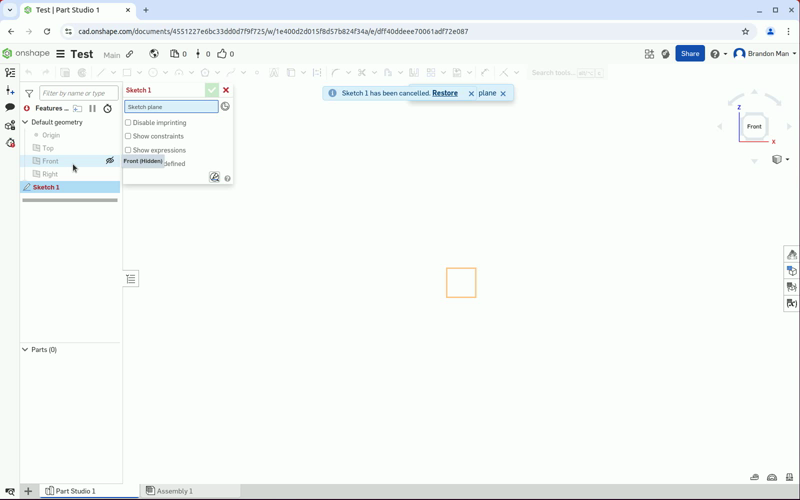
click(73, 163)
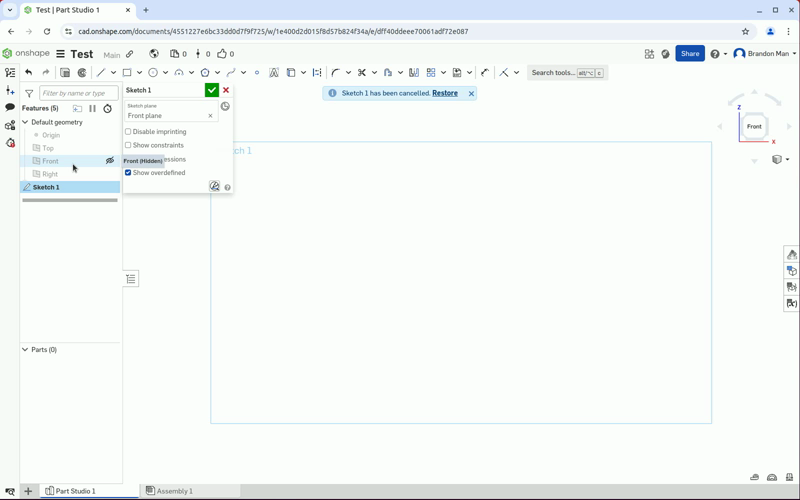
mouse_move(73, 352)
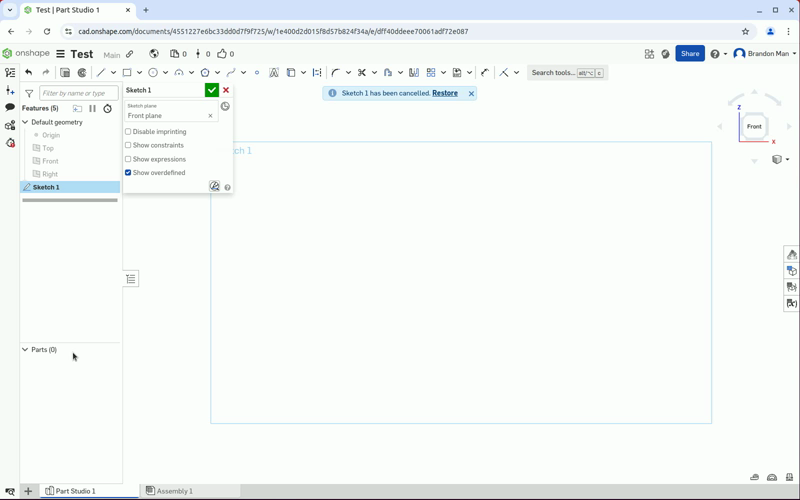
key(y)
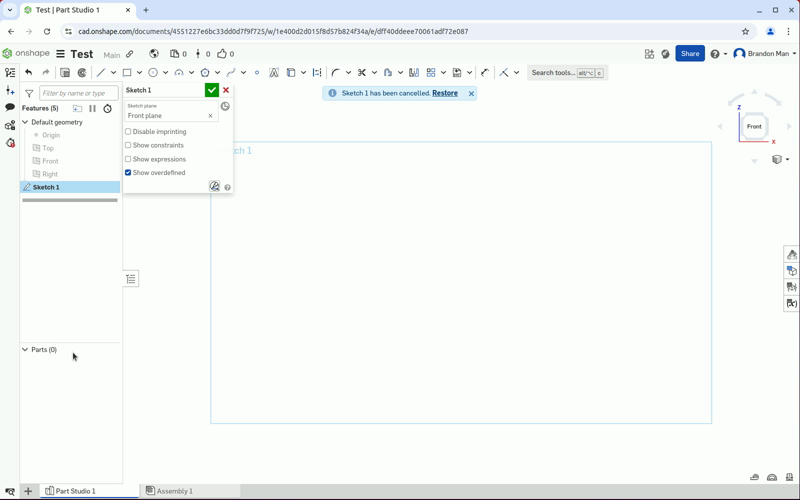
key(l)
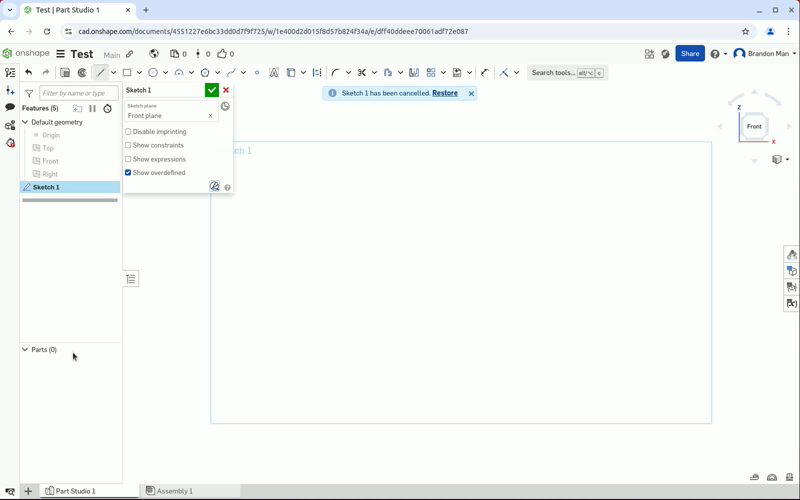
key_down(shift)
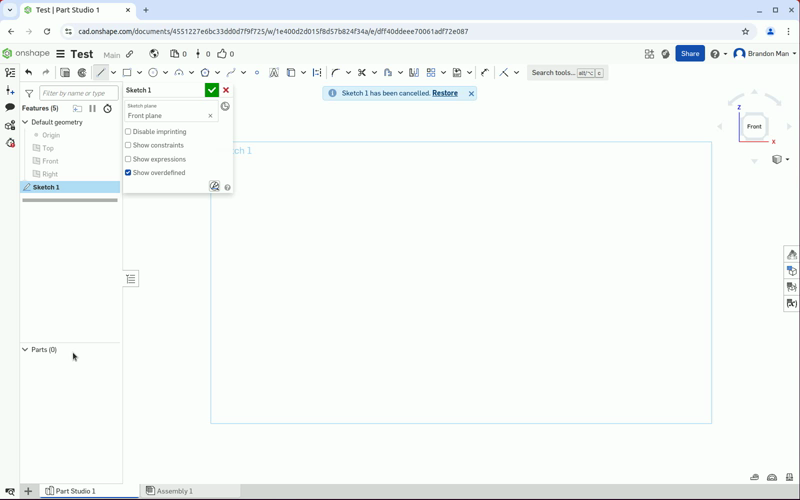
mouse_move(404, 282)
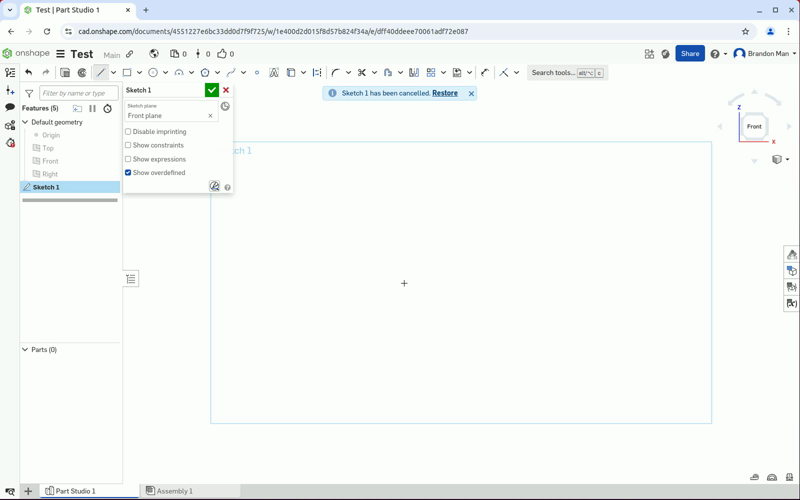
click(404, 282)
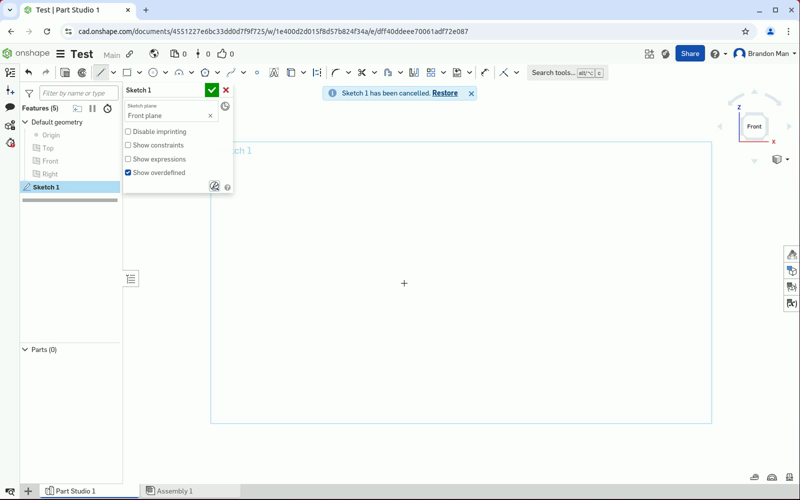
key_up(shift)
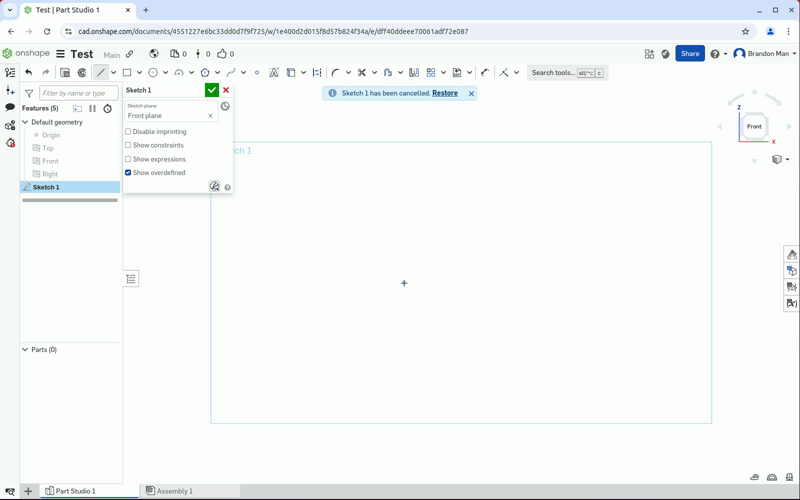
key_down(shift)
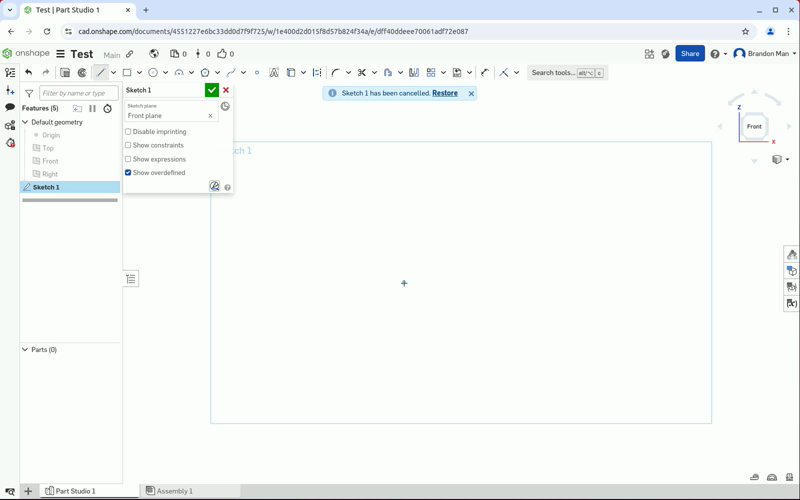
mouse_move(434, 282)
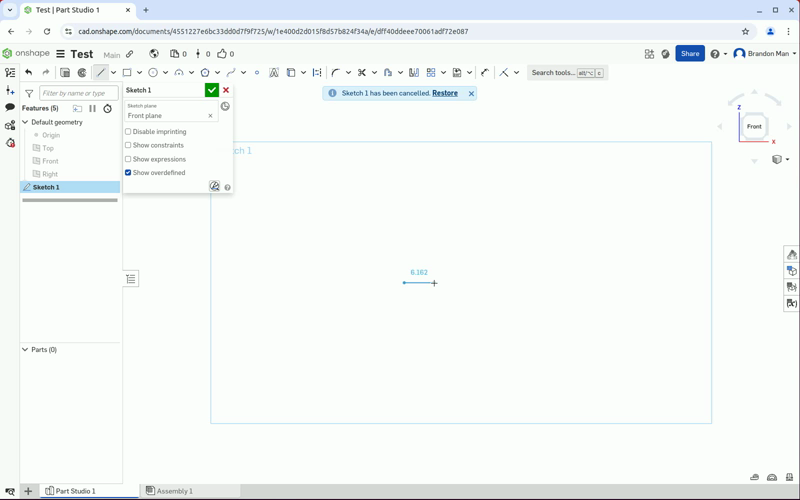
mouse_move(461, 282)
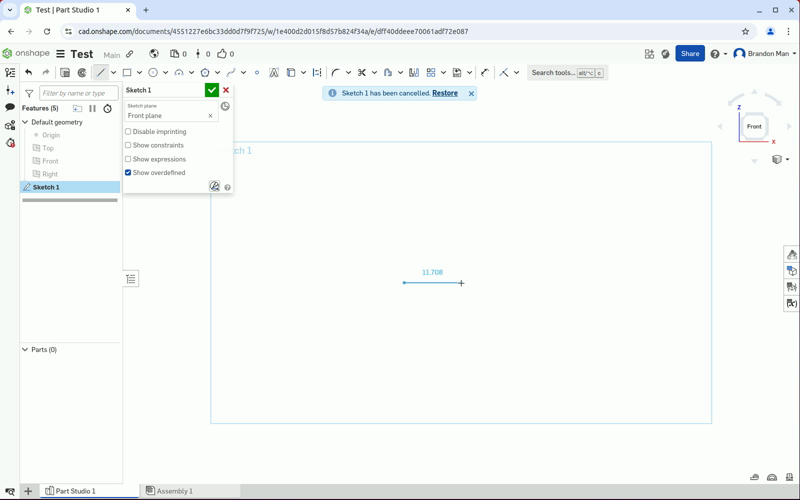
click(461, 282)
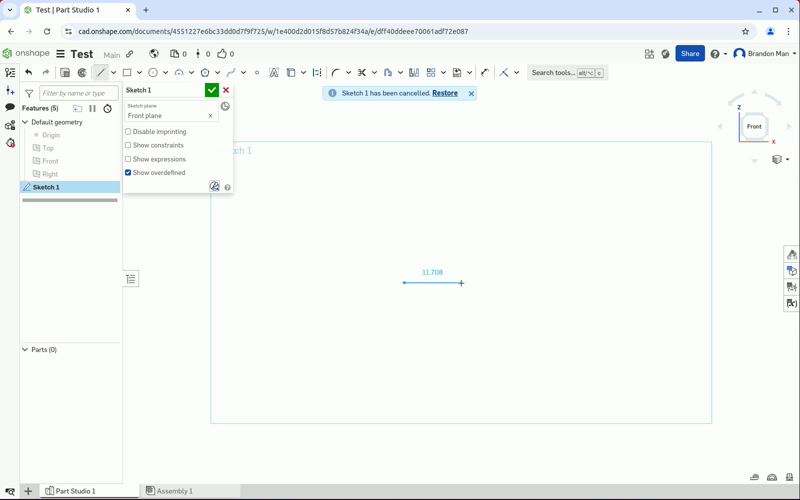
key_up(shift)
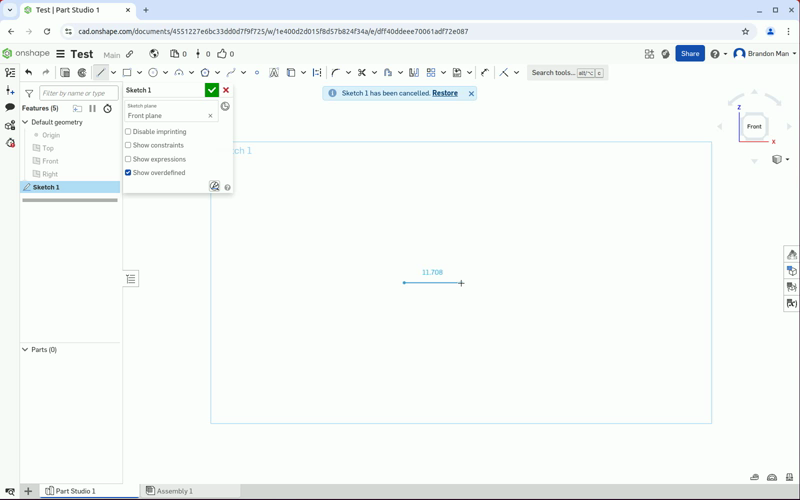
key_down(shift)
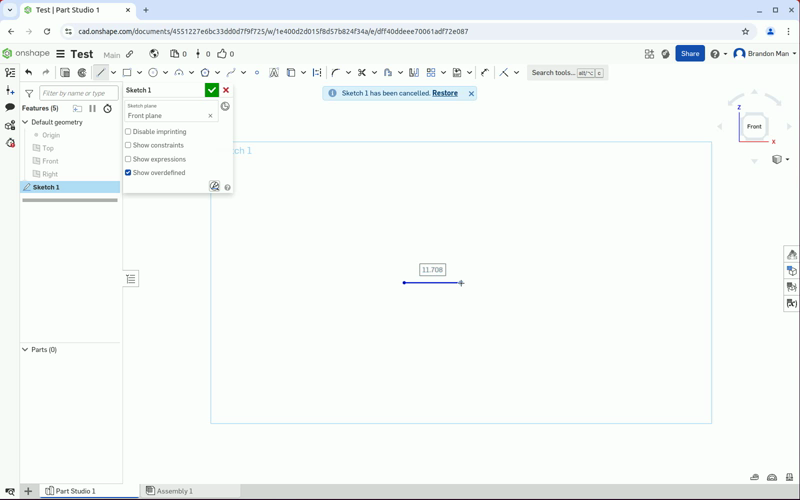
mouse_move(491, 282)
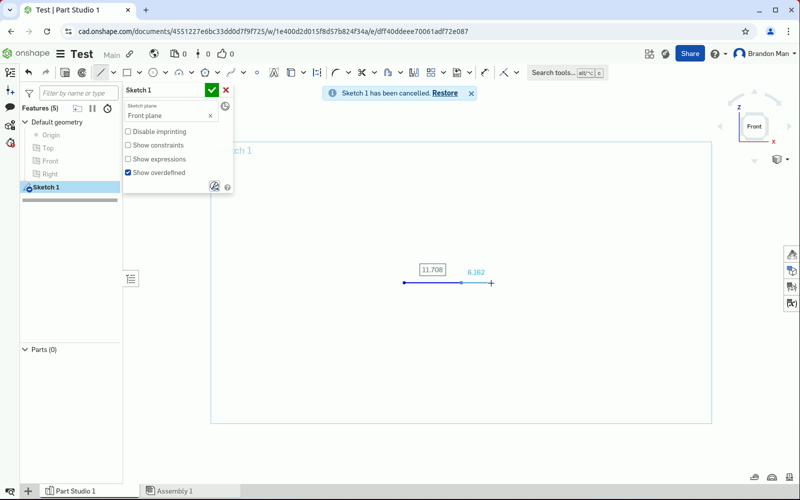
mouse_move(461, 254)
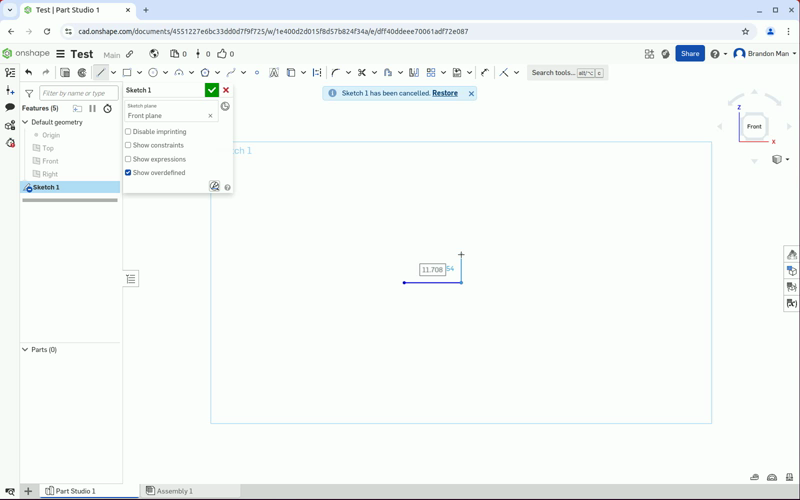
click(461, 254)
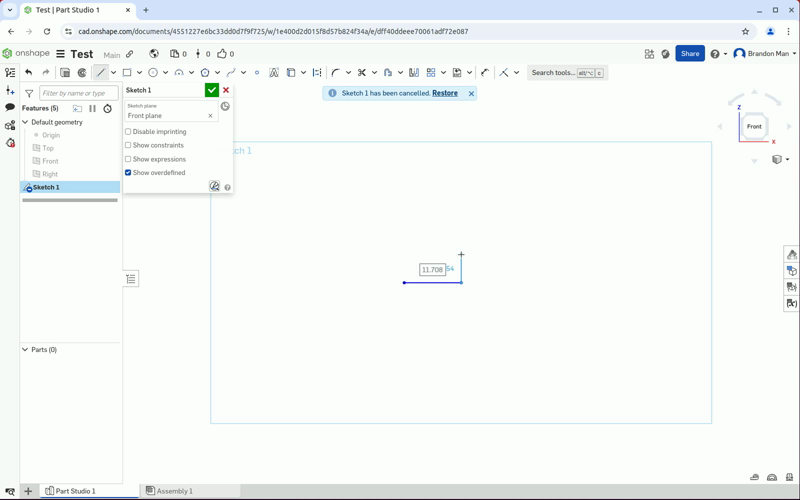
key_up(shift)
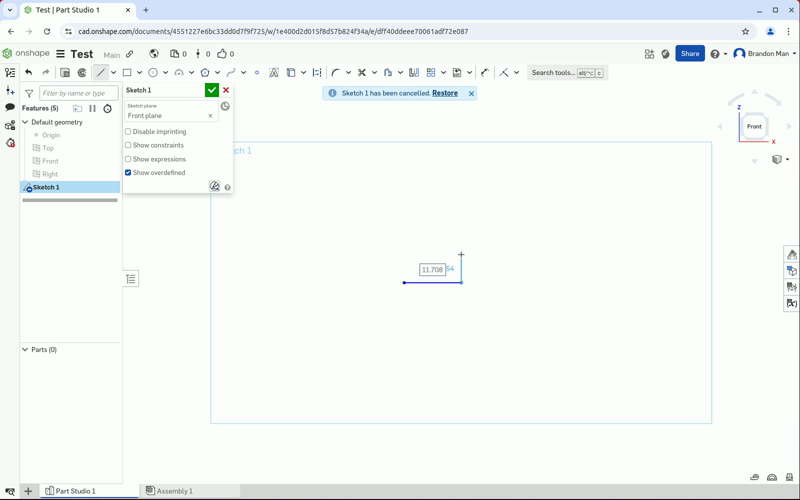
key_down(shift)
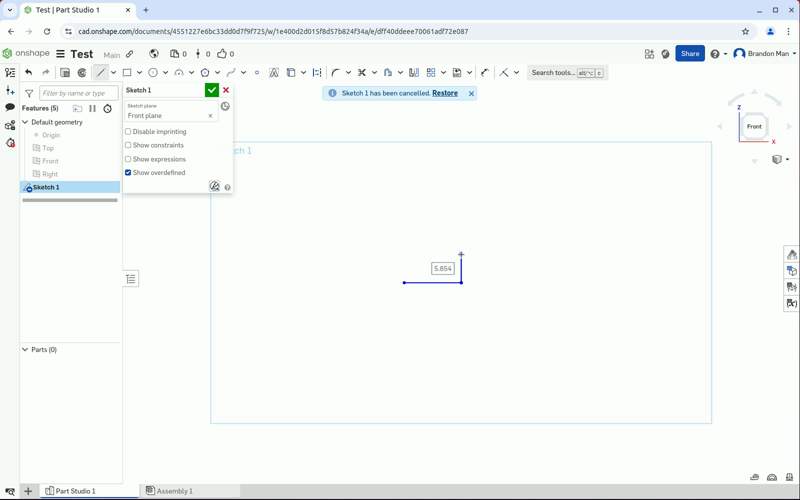
mouse_move(461, 170)
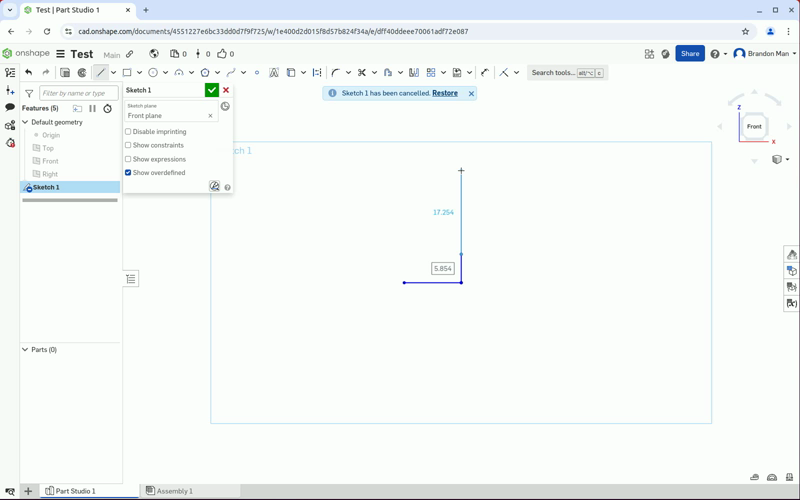
click(461, 170)
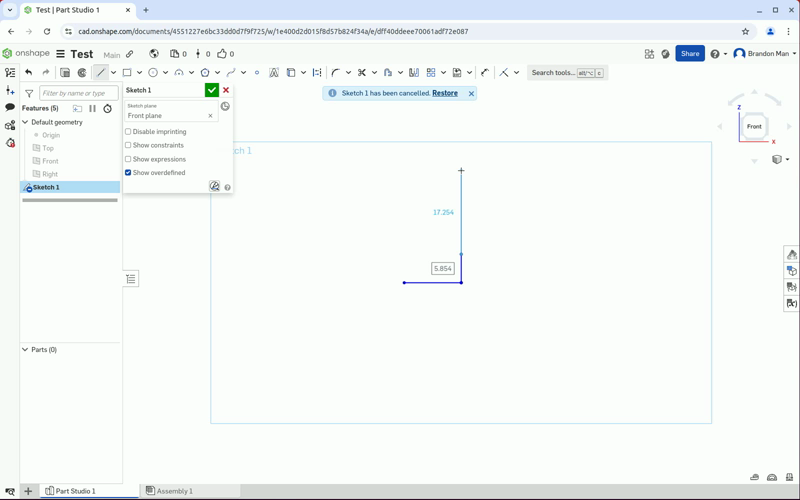
key_up(shift)
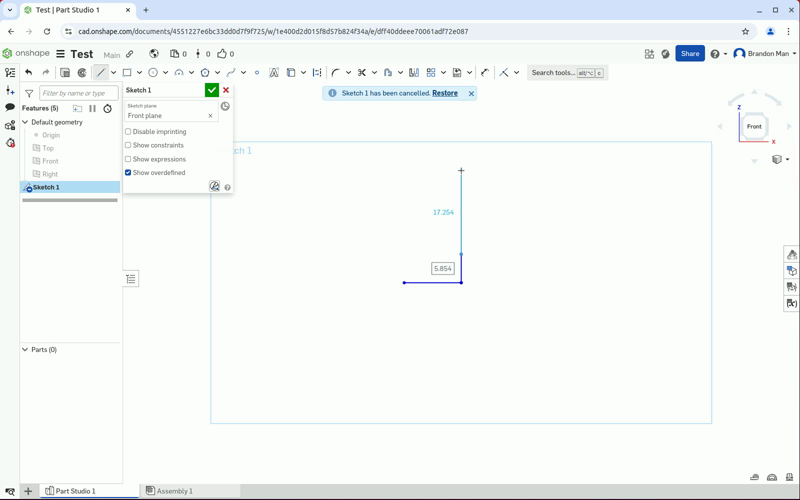
key_down(shift)
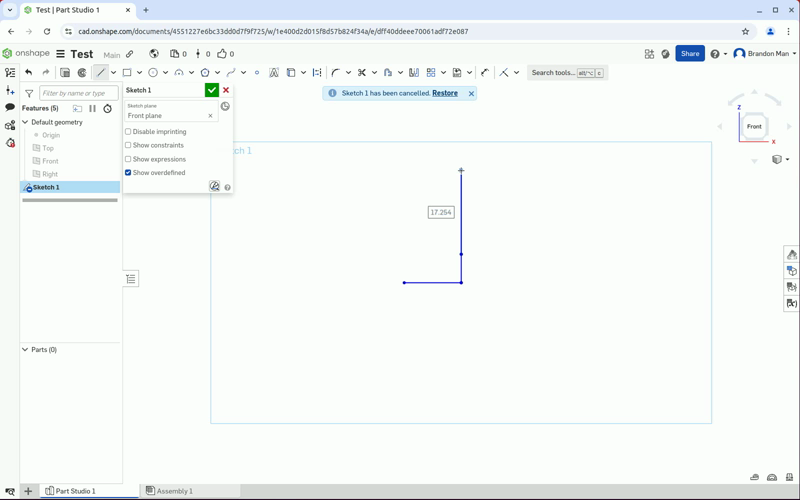
mouse_move(491, 170)
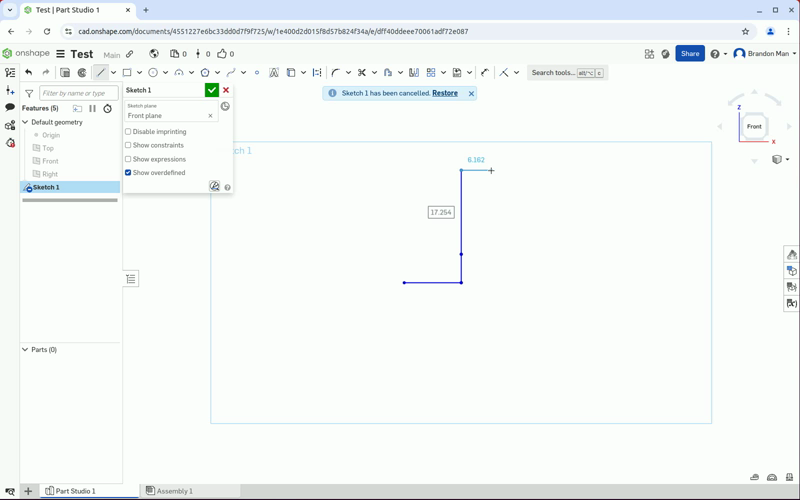
mouse_move(404, 170)
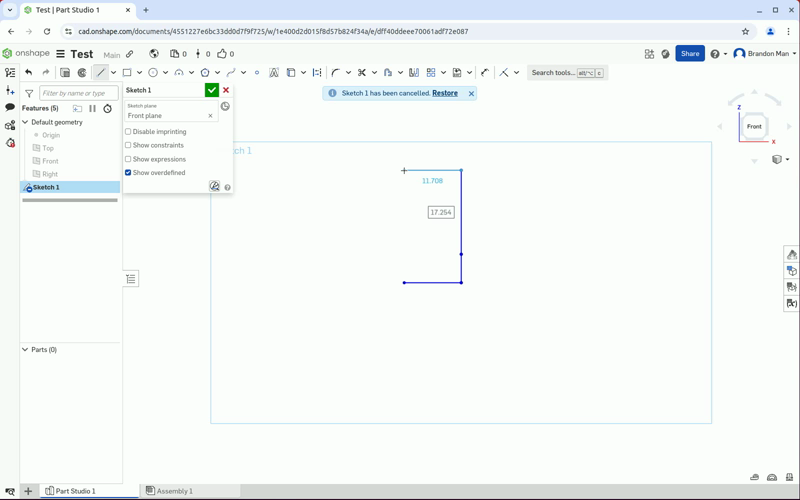
click(404, 170)
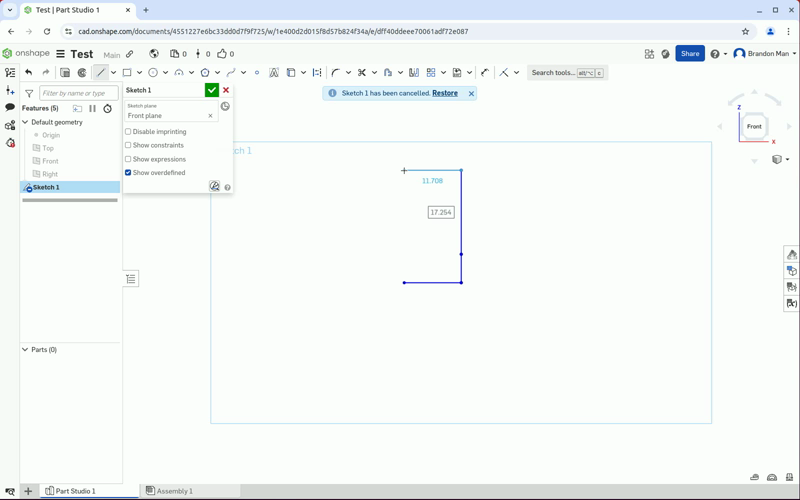
key_up(shift)
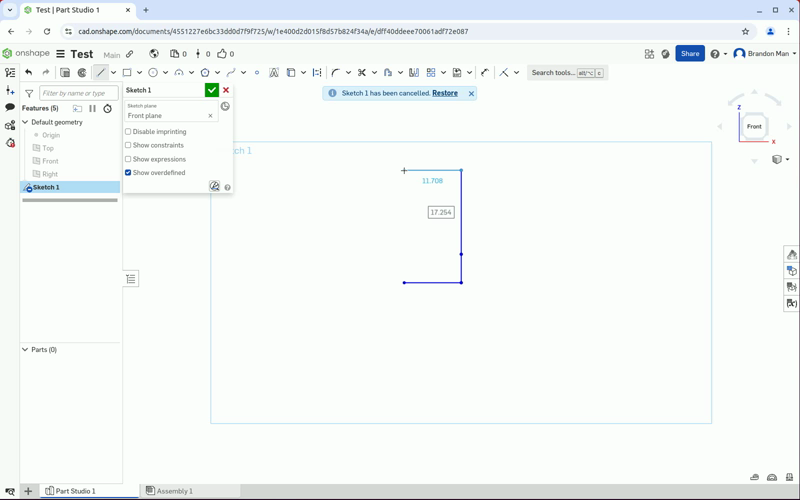
key_down(shift)
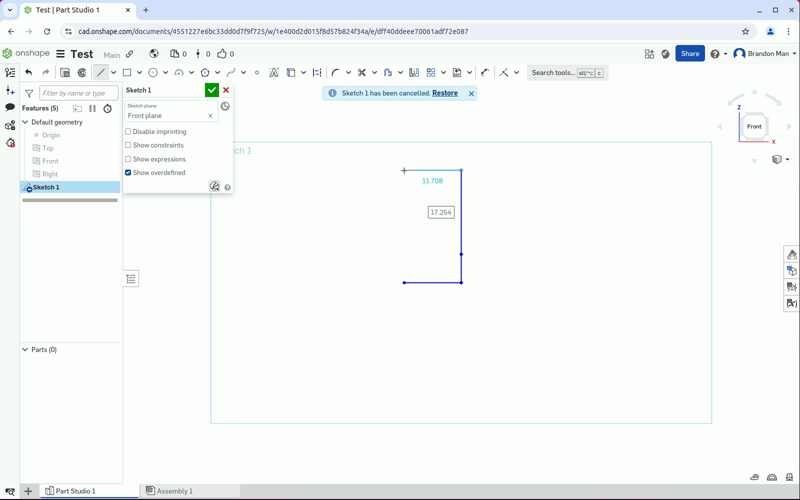
mouse_move(404, 282)
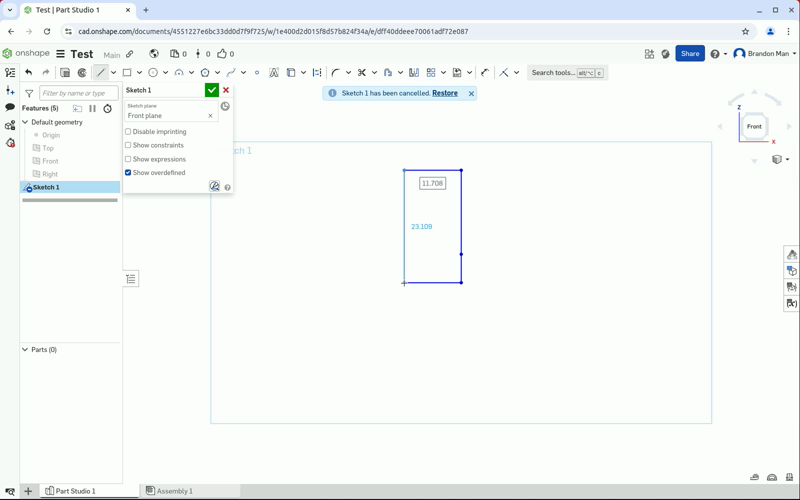
key_up(shift)
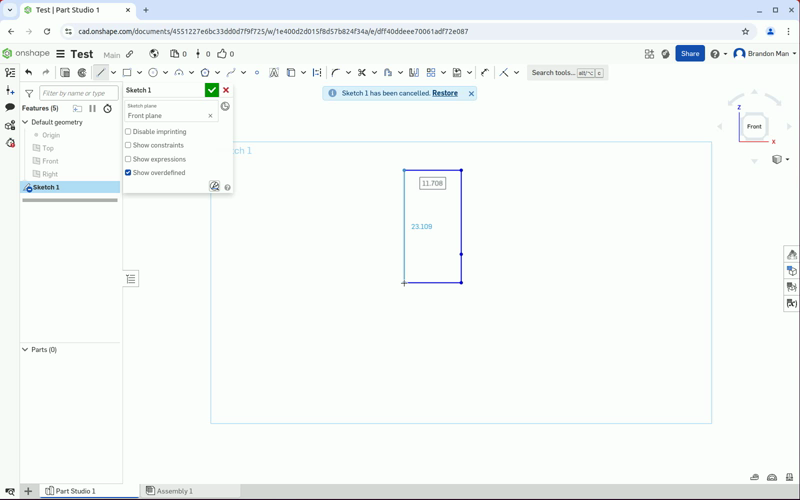
click(404, 282)
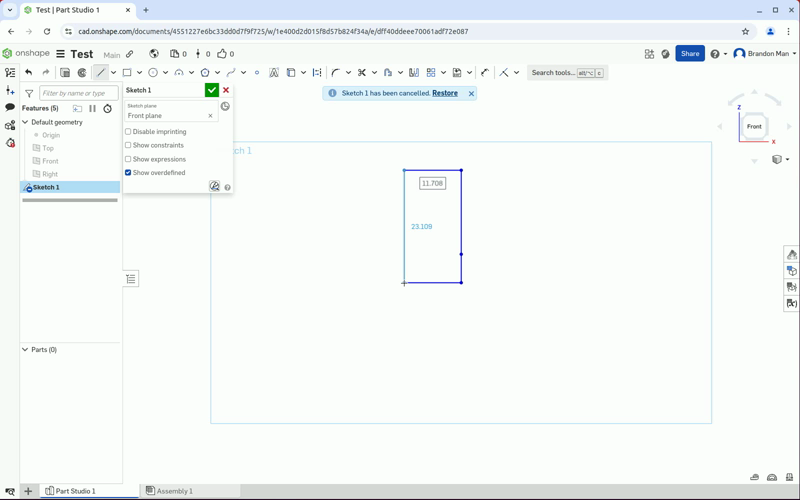
key(esc)
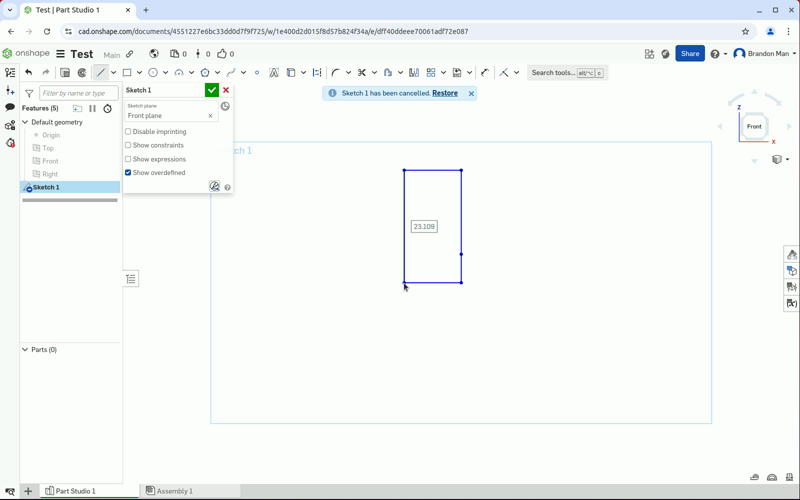
mouse_move(430, 243)
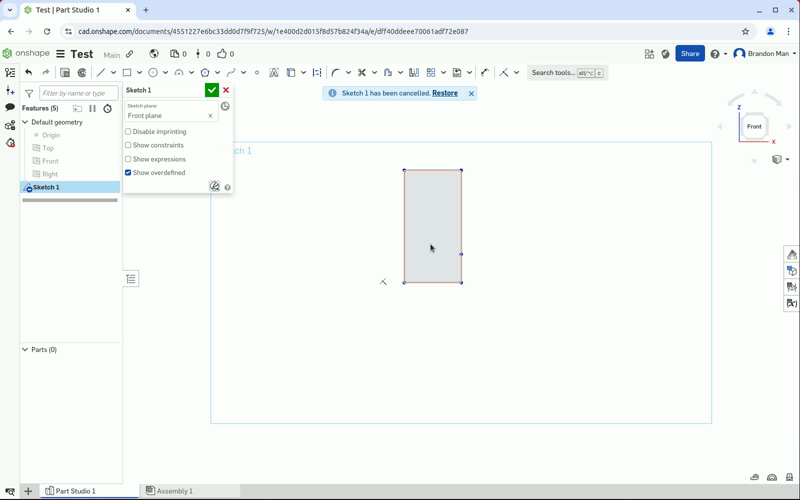
click(430, 243)
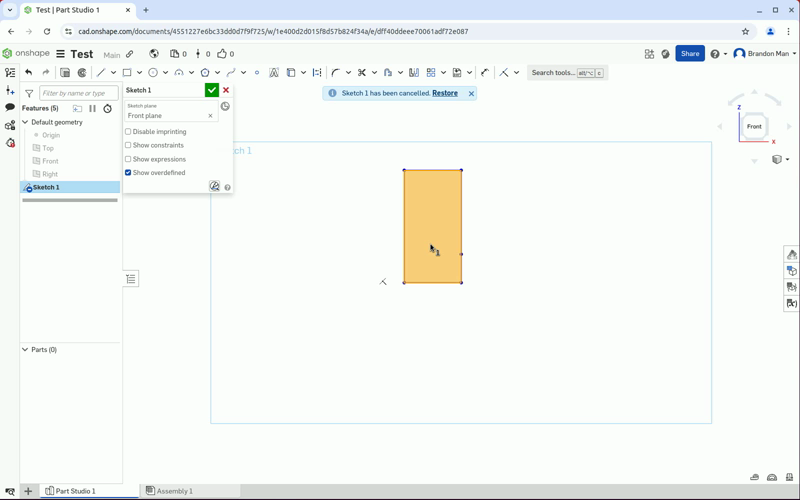
mouse_move(73, 352)
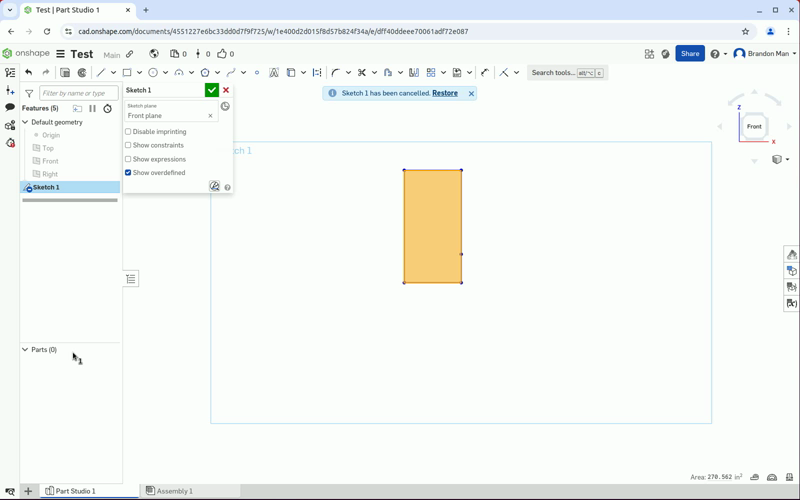
key(shift+y)
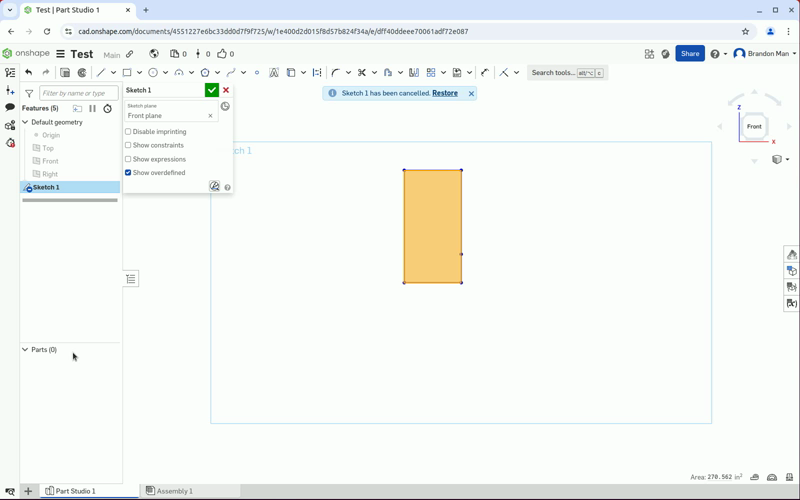
key(shift+e)
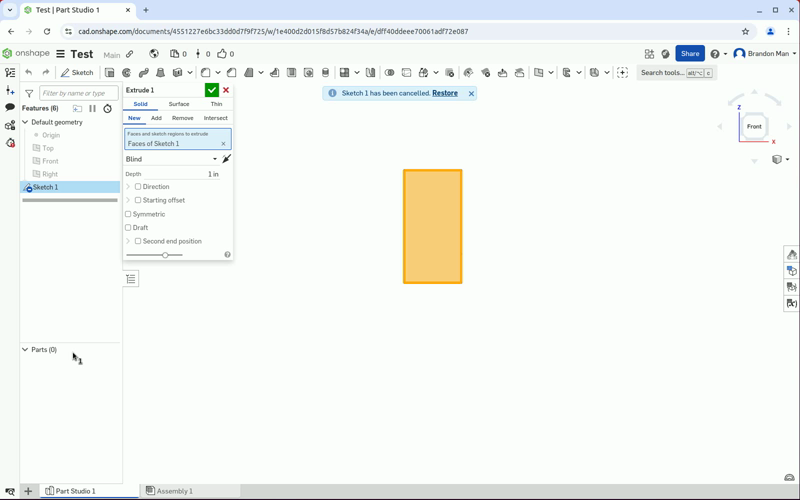
mouse_move(143, 106)
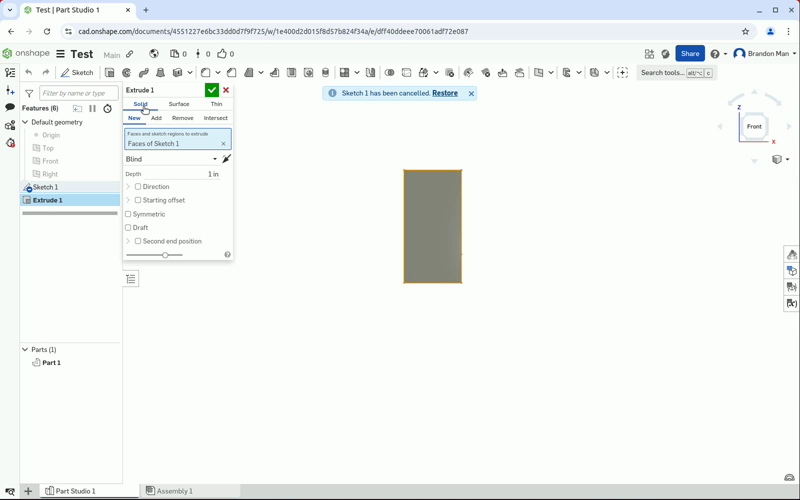
click(143, 106)
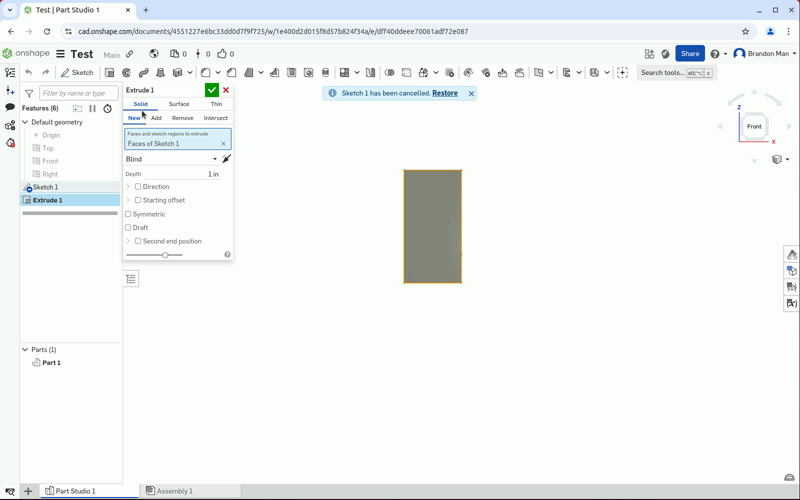
mouse_move(137, 120)
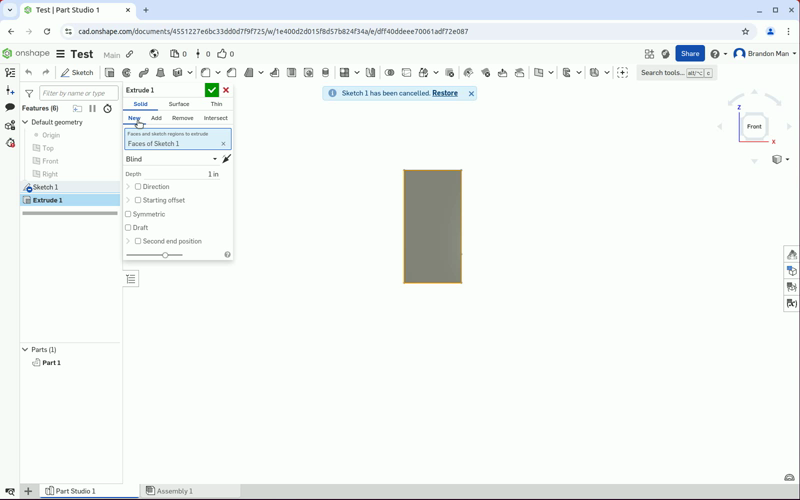
click(137, 120)
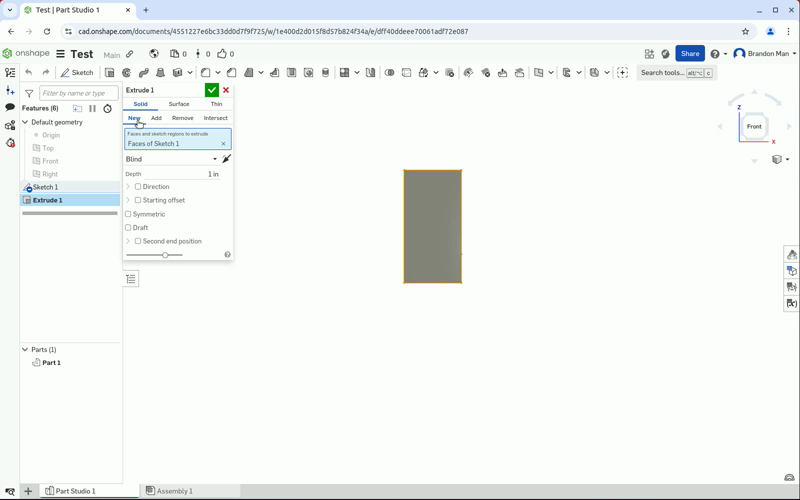
key(tab, 4)
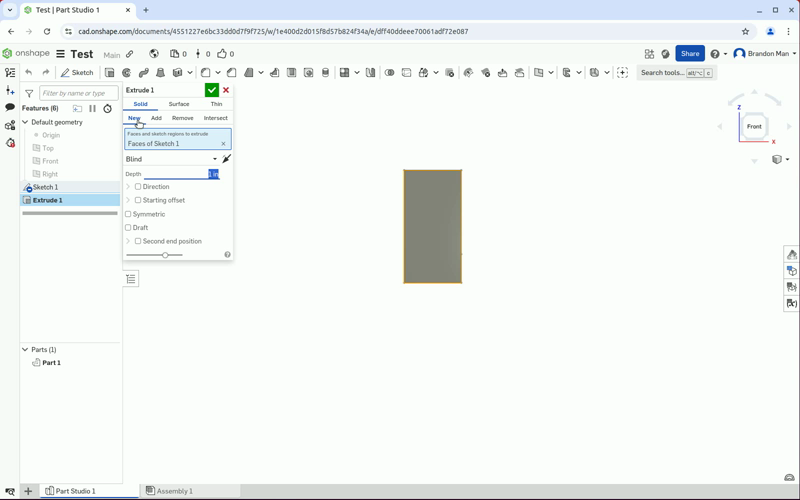
text(23.108)
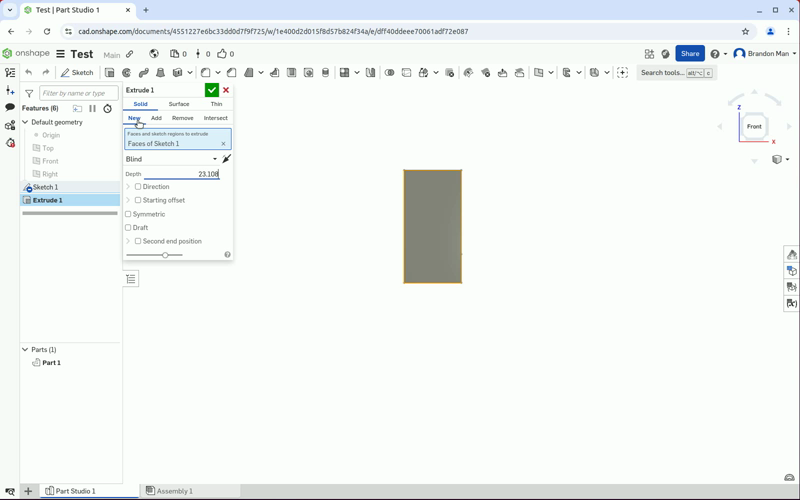
key(enter)
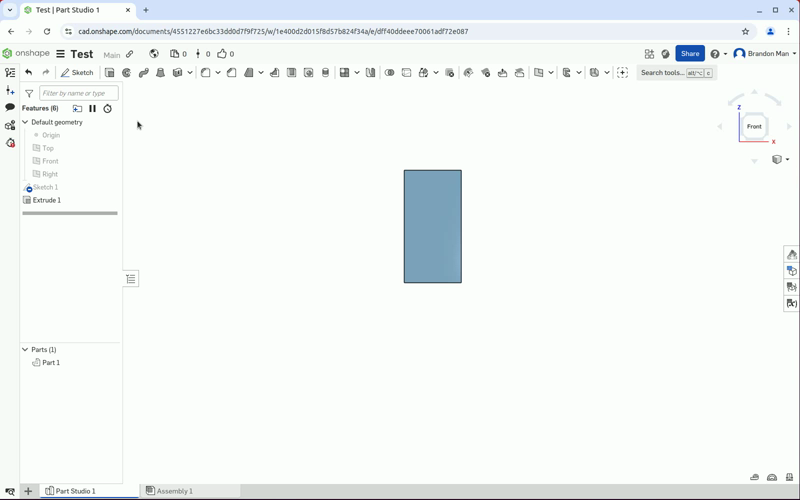
key(shift+h)
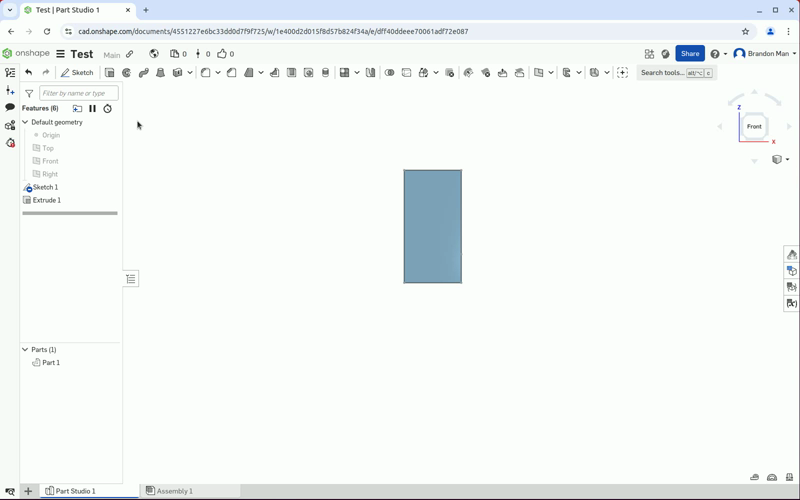
key(shift+h)
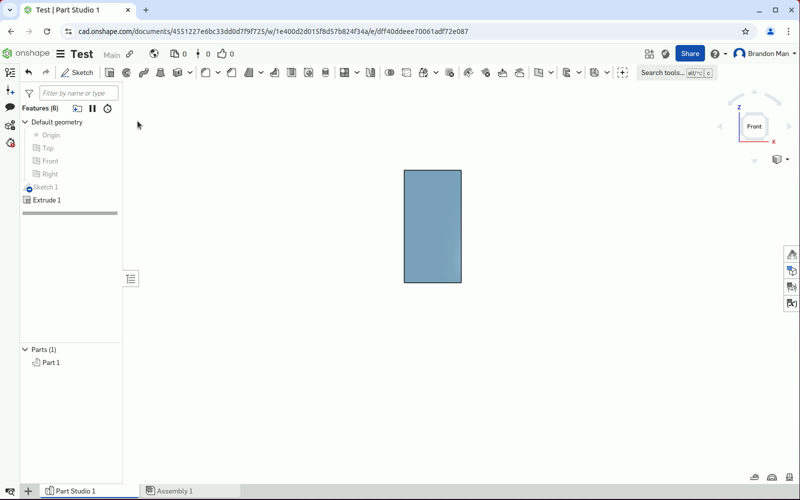
mouse_move(73, 189)
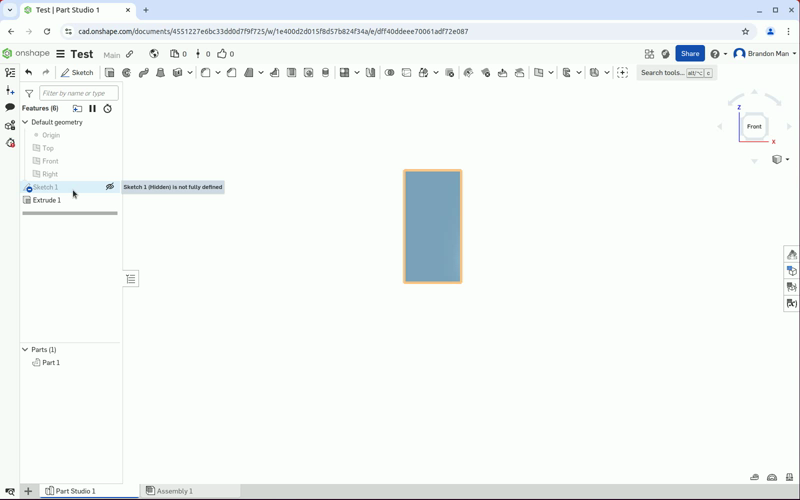
click(73, 189)
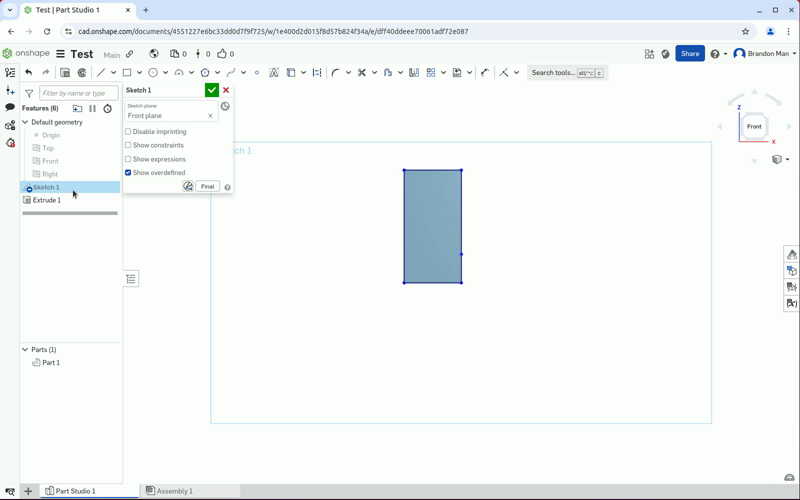
mouse_move(229, 92)
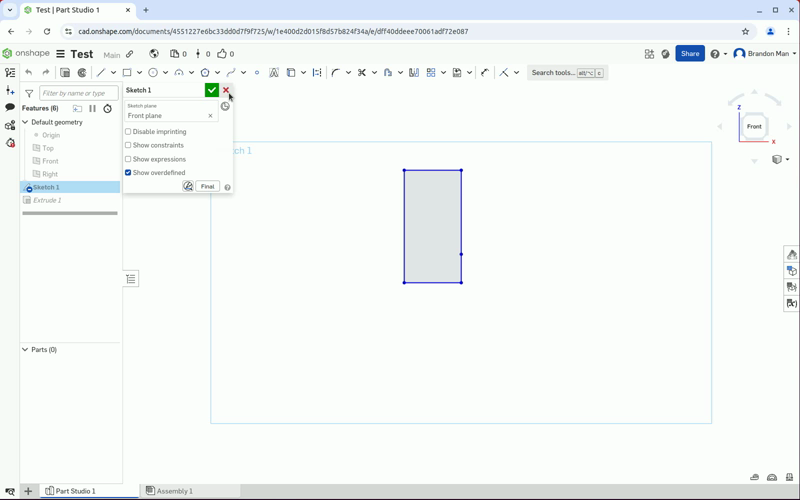
click(229, 92)
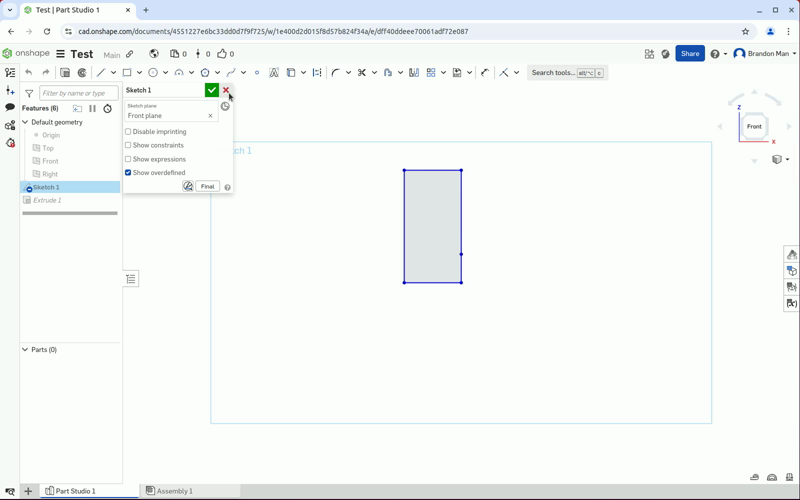
key(shift+s)
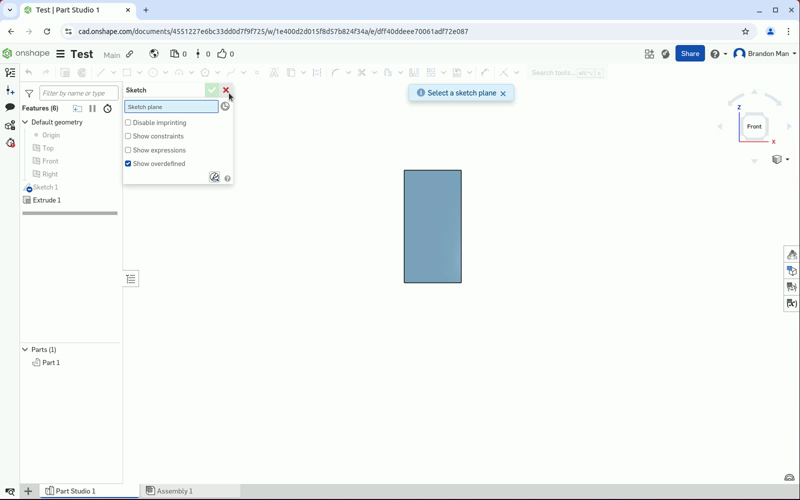
mouse_move(73, 163)
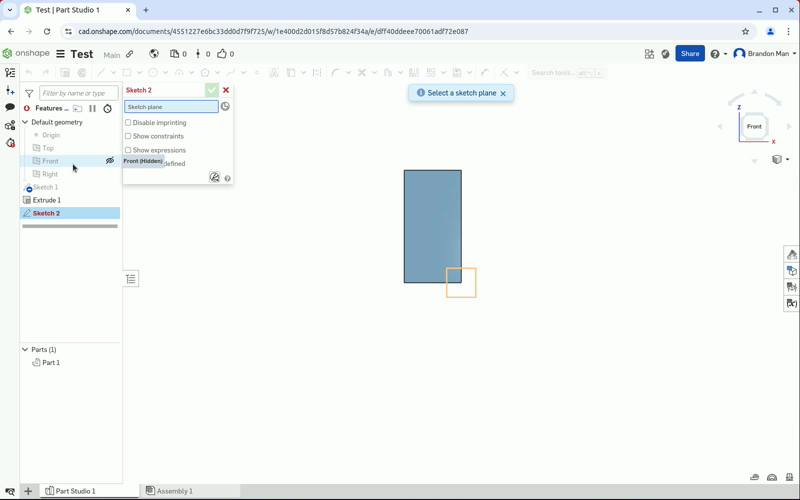
click(73, 163)
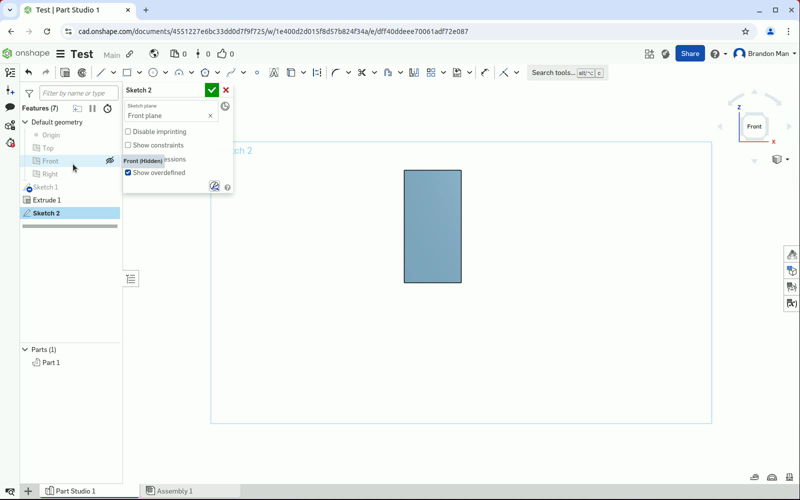
mouse_move(73, 352)
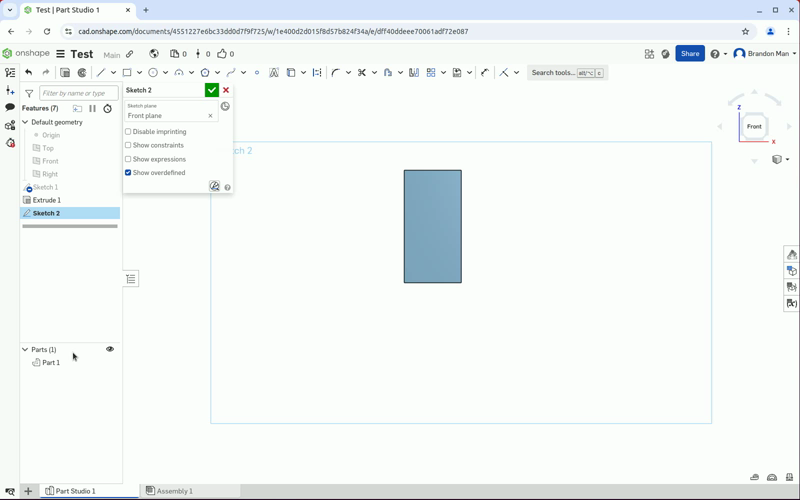
key(y)
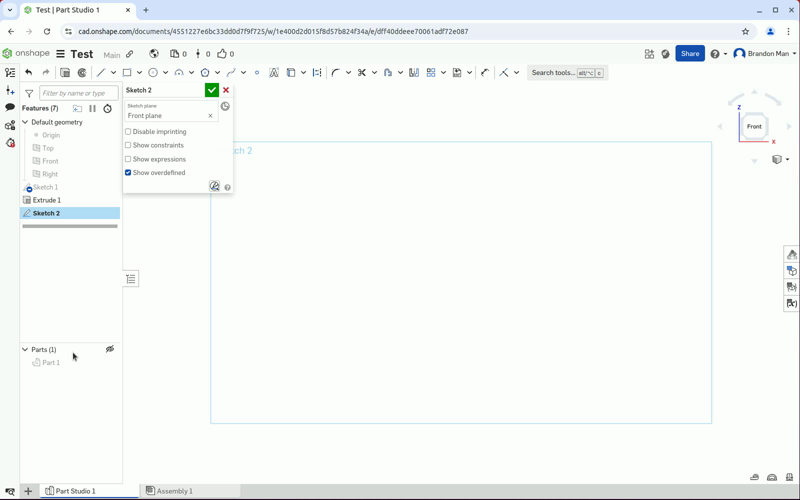
key(l)
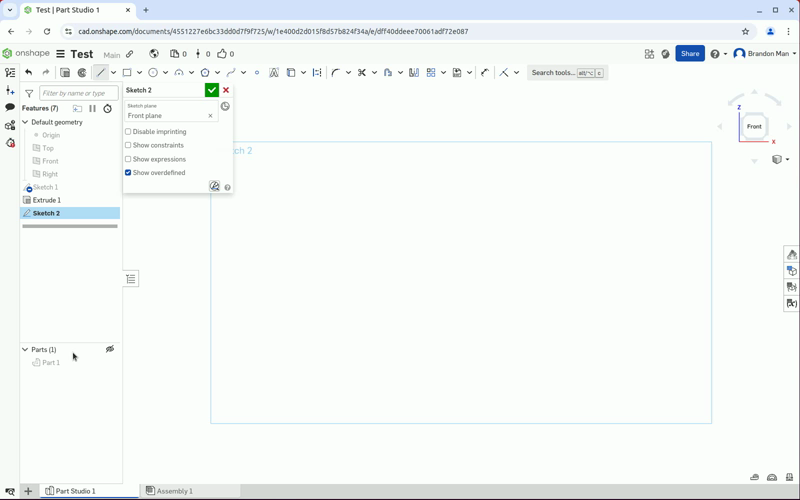
key_down(shift)
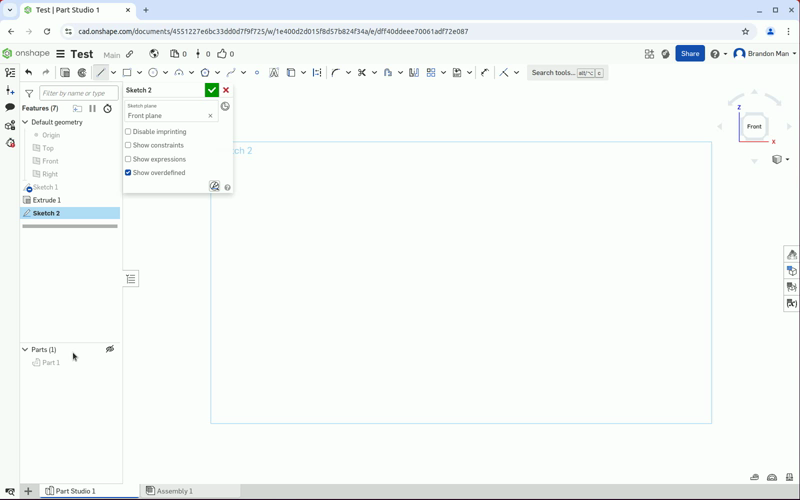
mouse_move(460, 282)
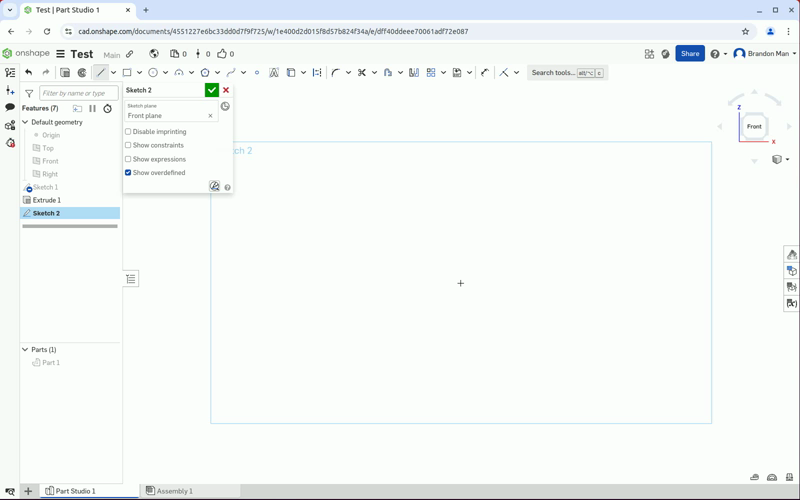
click(460, 282)
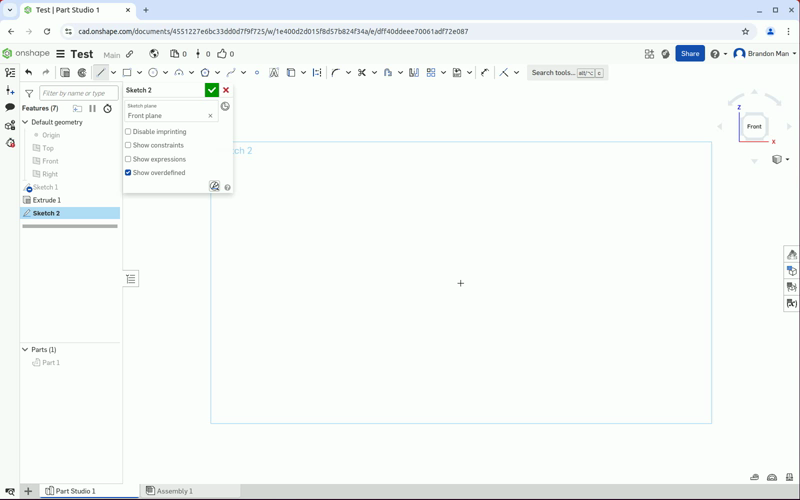
key_up(shift)
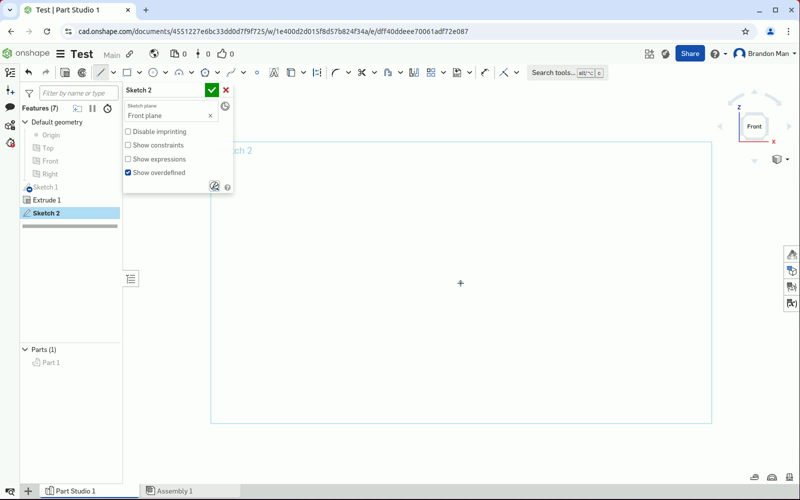
key_down(shift)
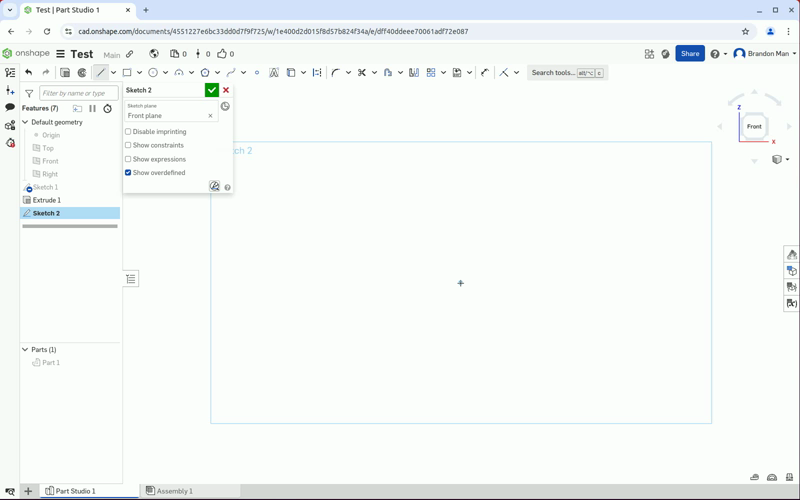
mouse_move(573, 282)
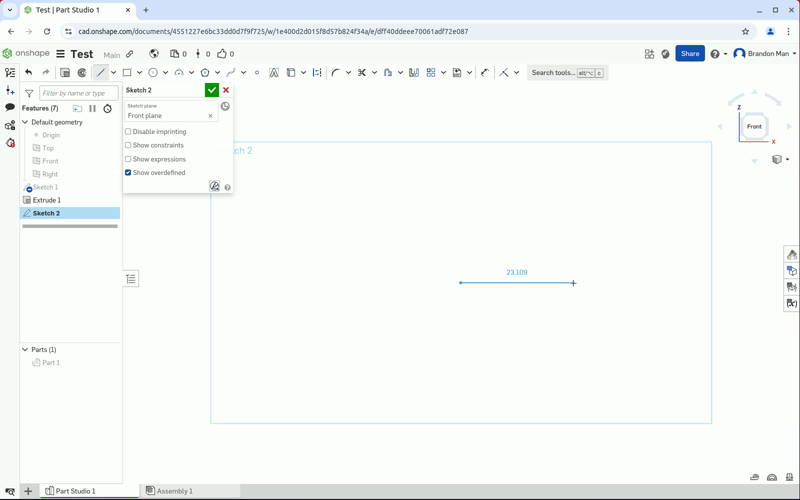
click(573, 282)
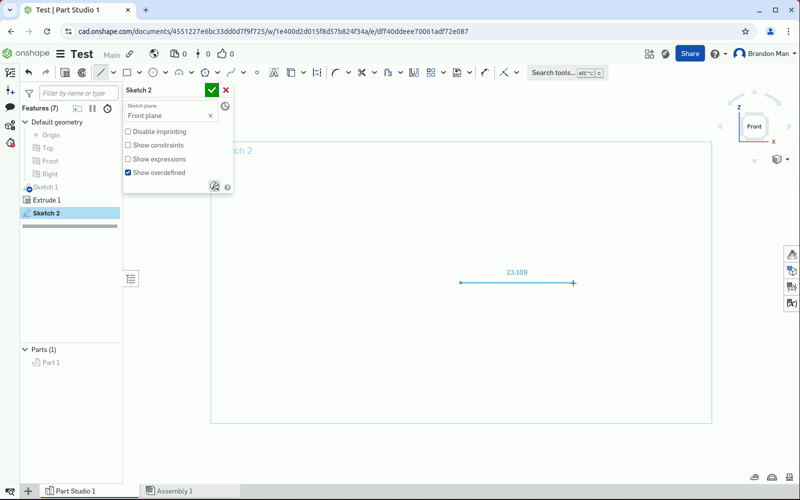
key_up(shift)
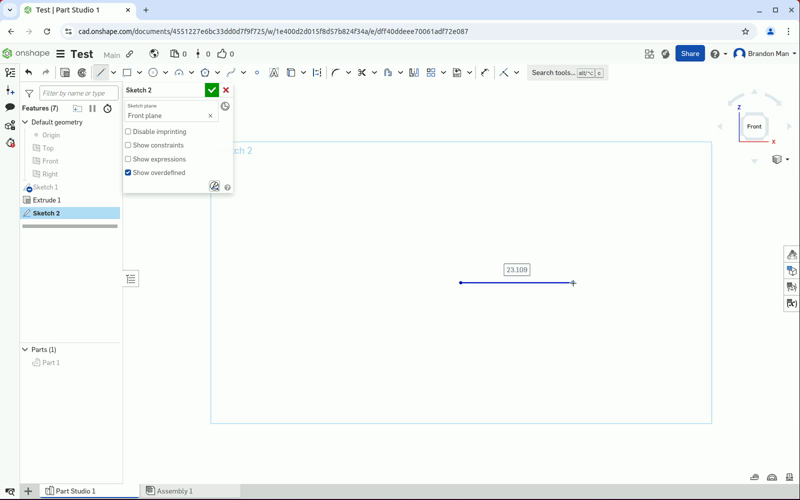
key_down(shift)
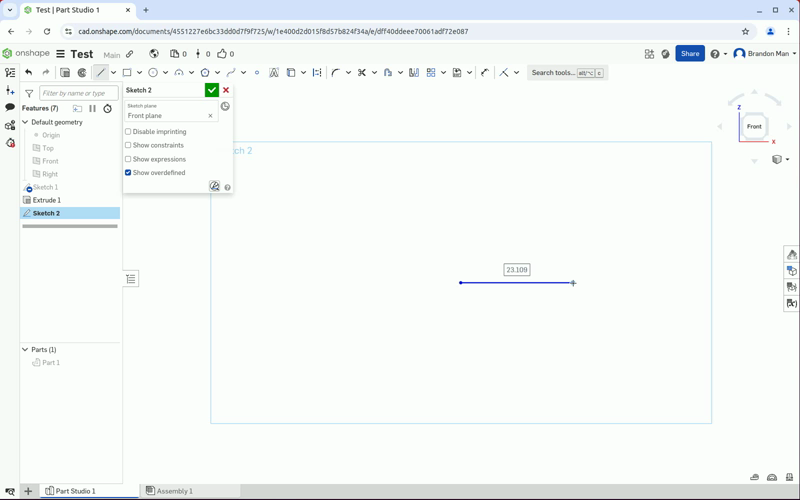
mouse_move(589, 282)
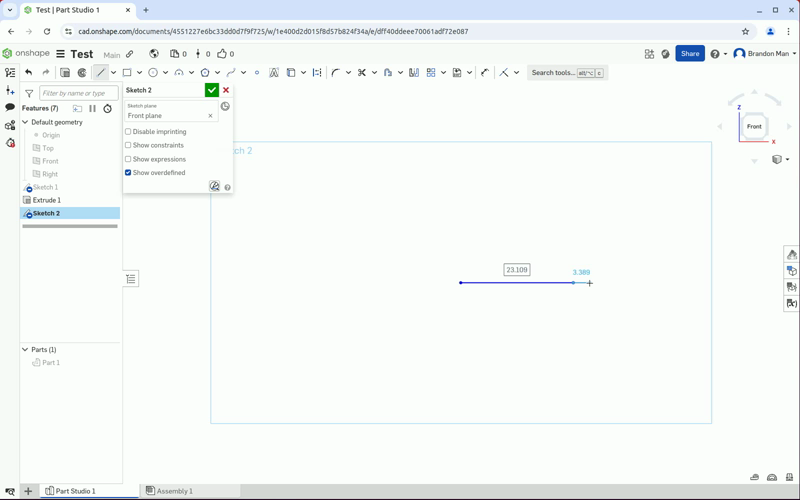
mouse_move(573, 254)
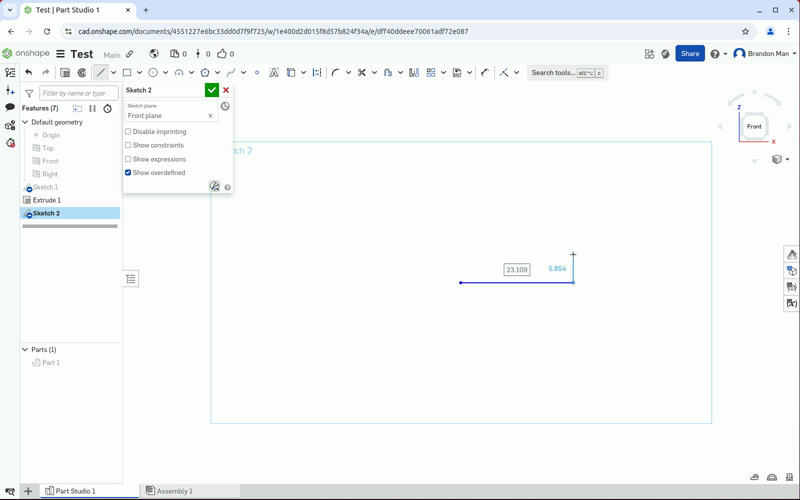
click(573, 254)
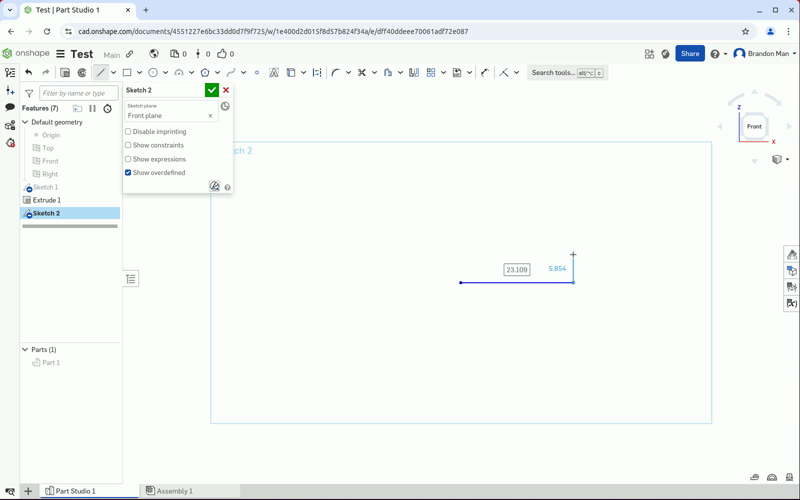
key_up(shift)
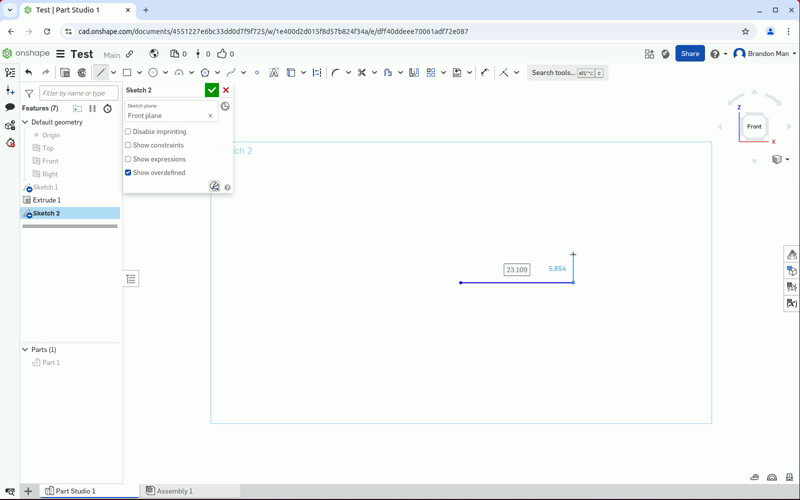
key_down(shift)
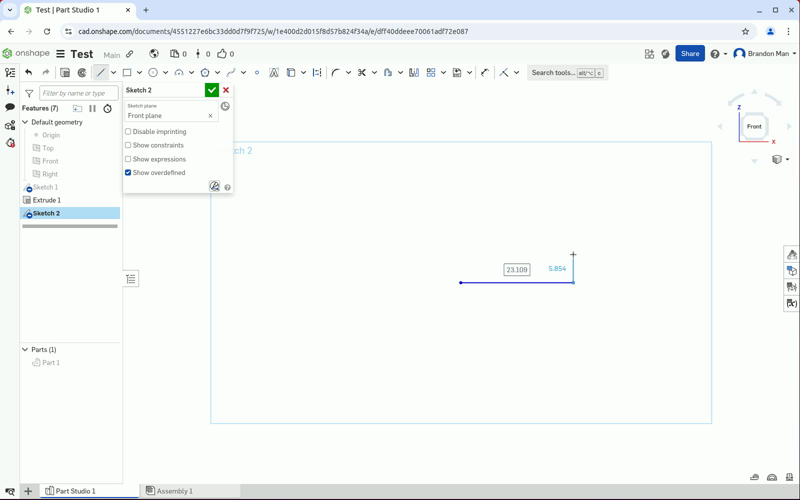
mouse_move(460, 254)
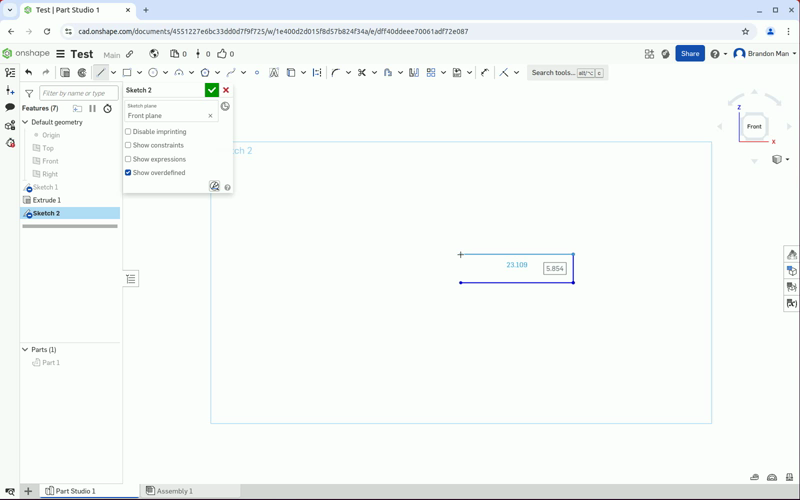
click(460, 254)
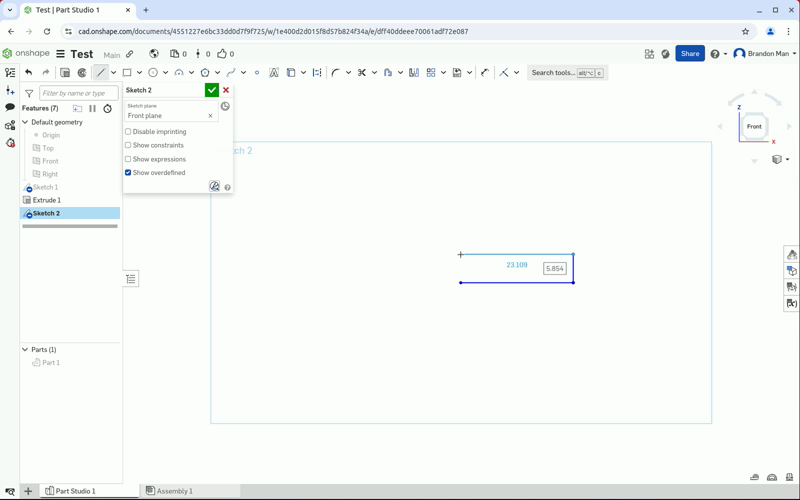
key_up(shift)
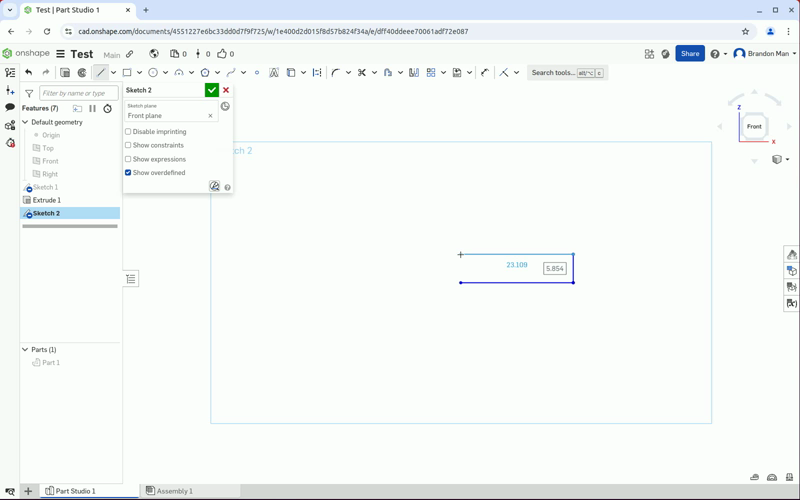
mouse_move(490, 254)
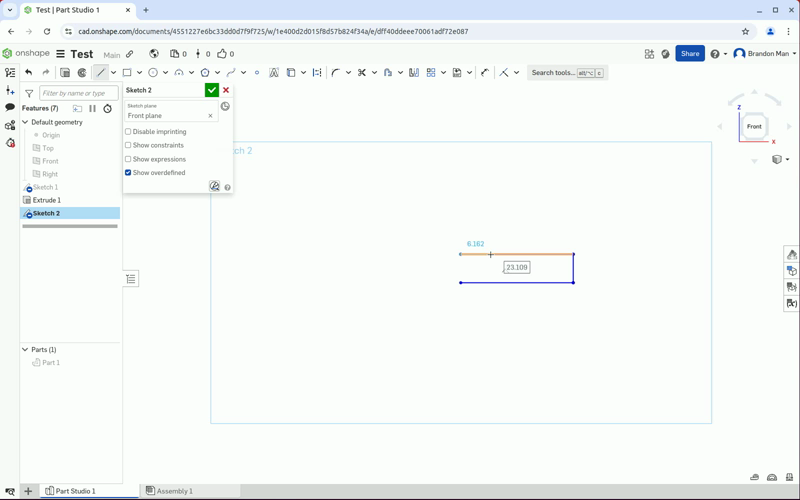
key_down(shift)
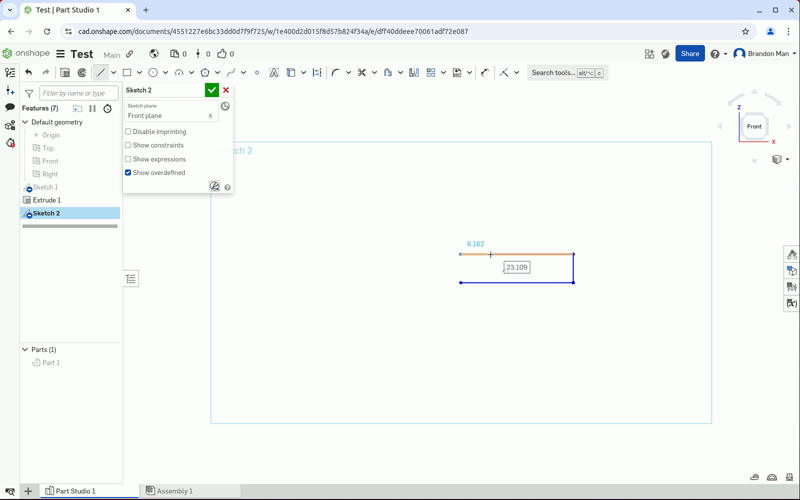
mouse_move(460, 282)
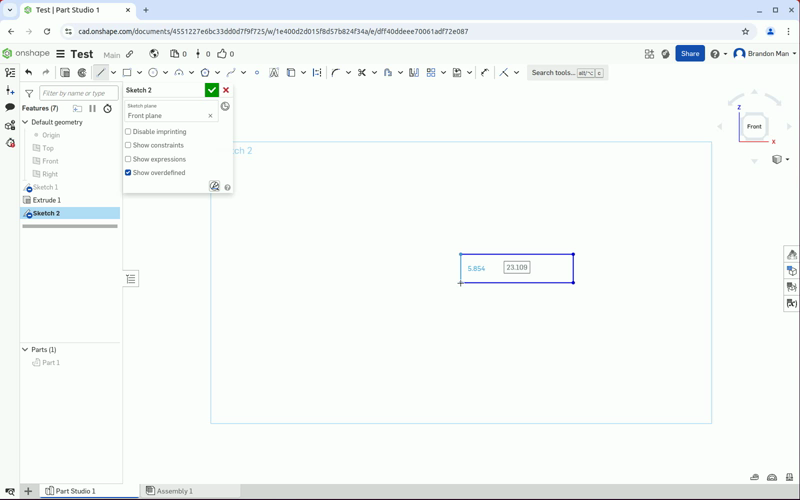
key_up(shift)
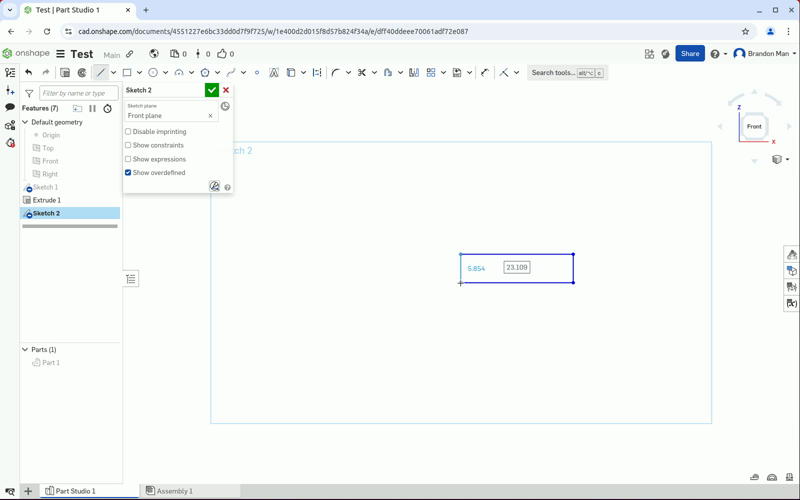
click(460, 282)
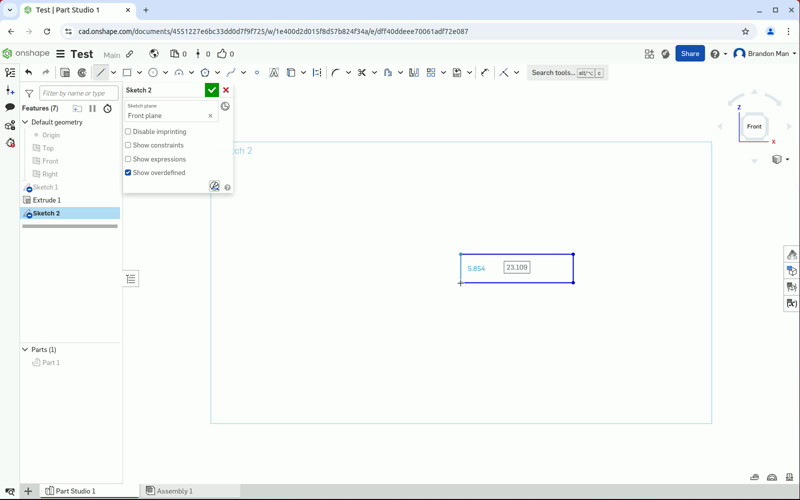
key(esc)
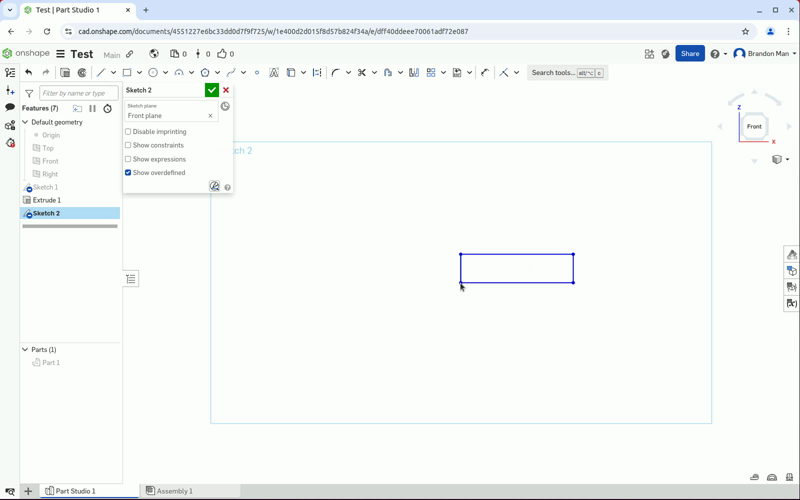
mouse_move(548, 268)
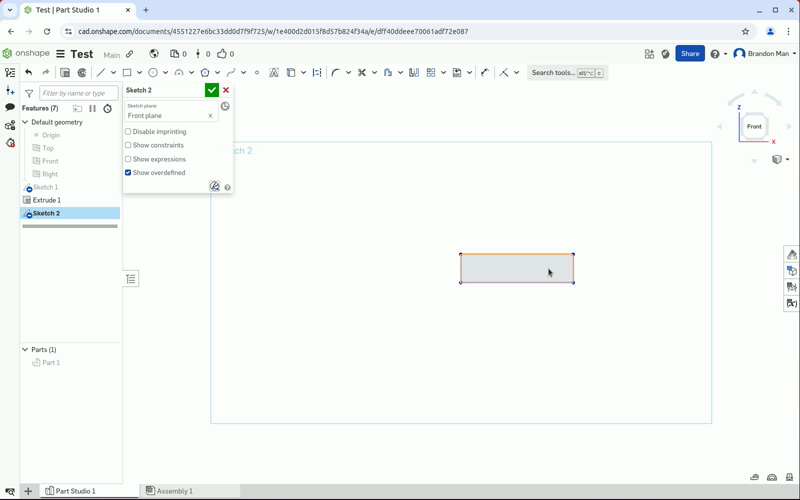
click(548, 268)
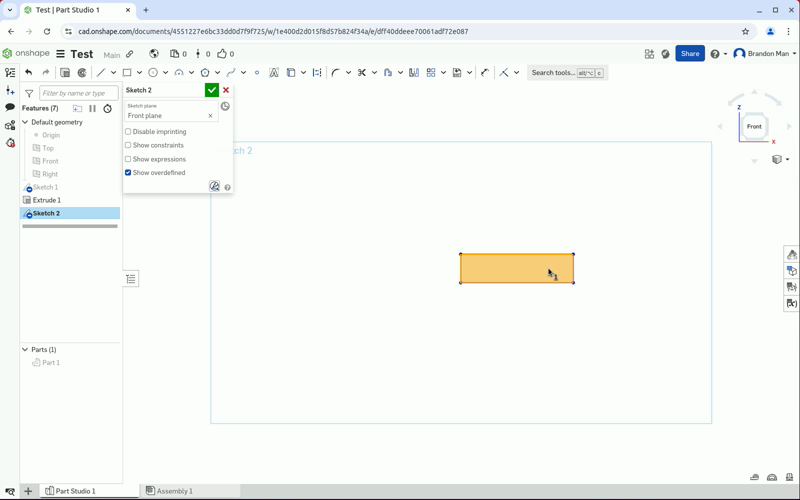
mouse_move(73, 352)
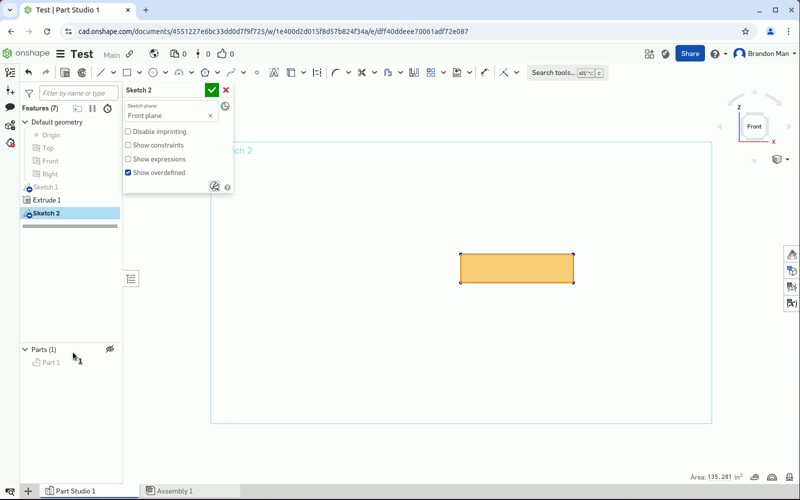
key(shift+y)
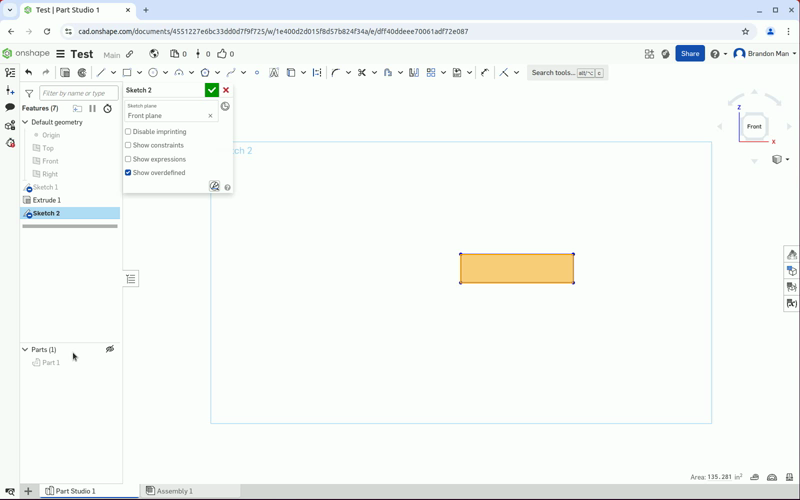
key(shift+e)
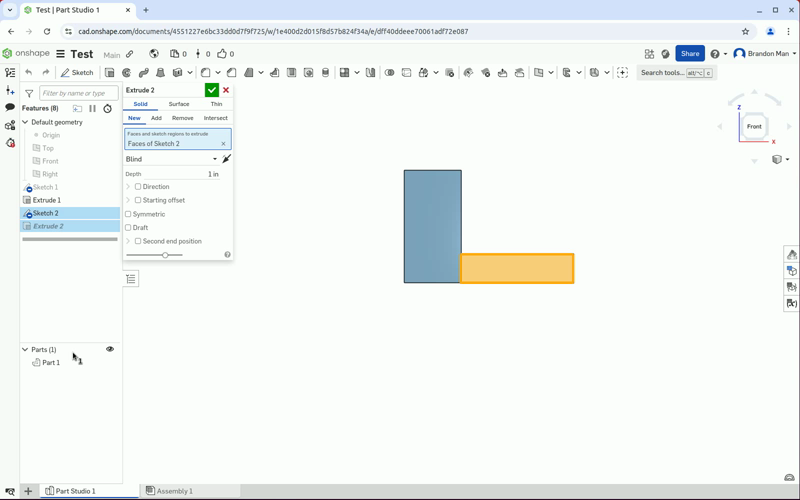
mouse_move(143, 106)
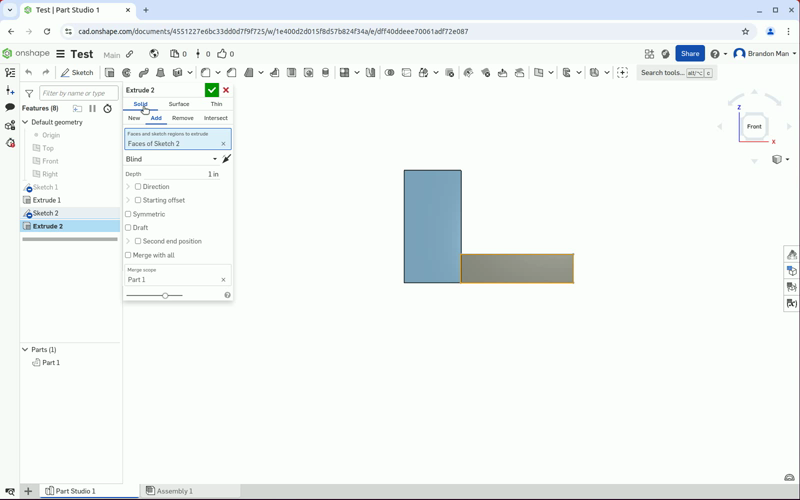
click(143, 106)
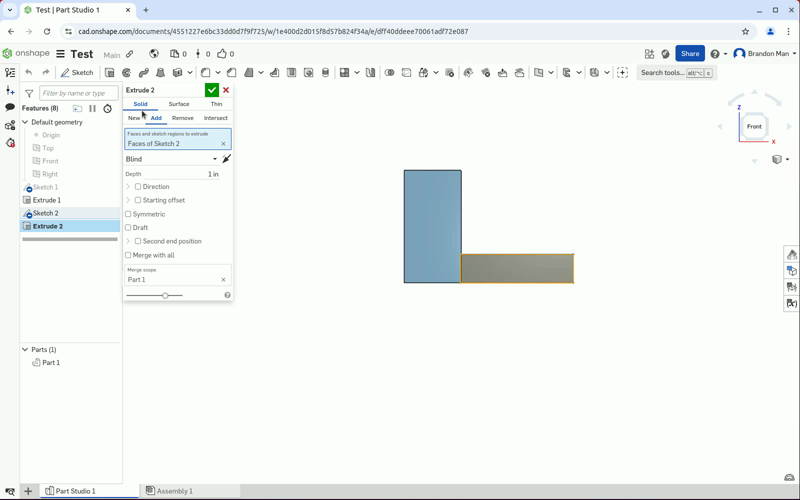
mouse_move(137, 120)
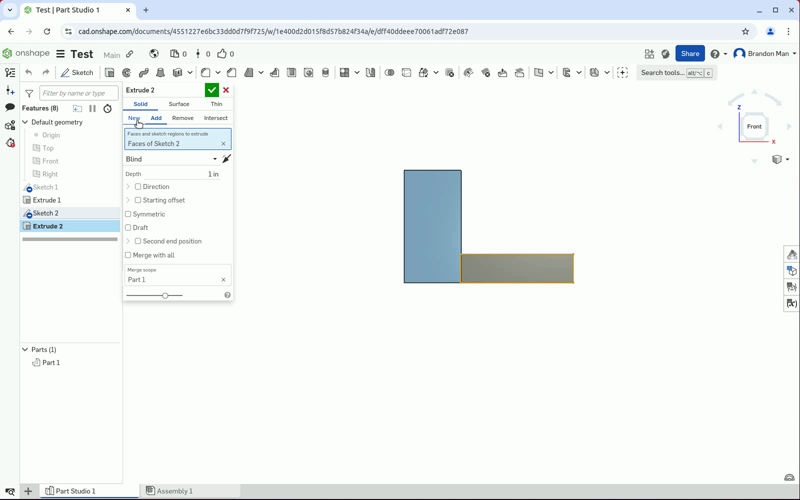
click(137, 120)
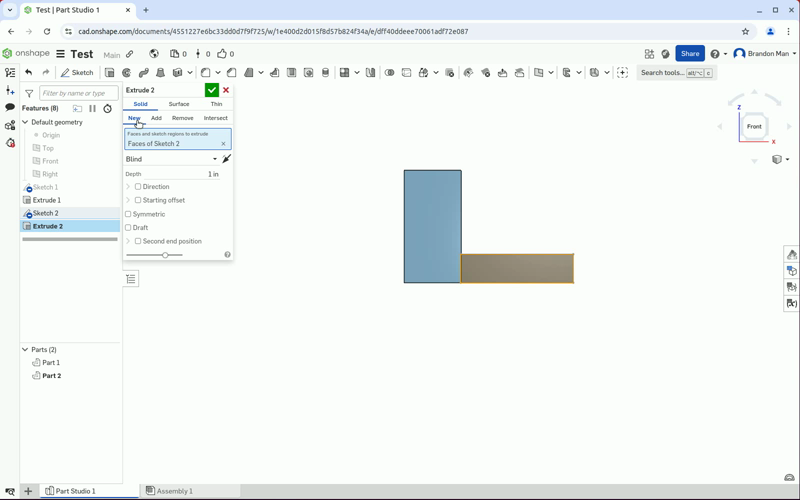
key(tab, 4)
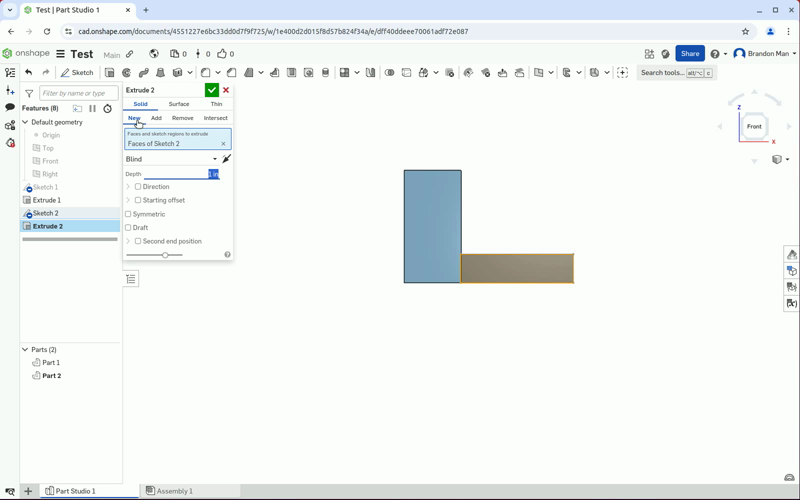
text(23.108)
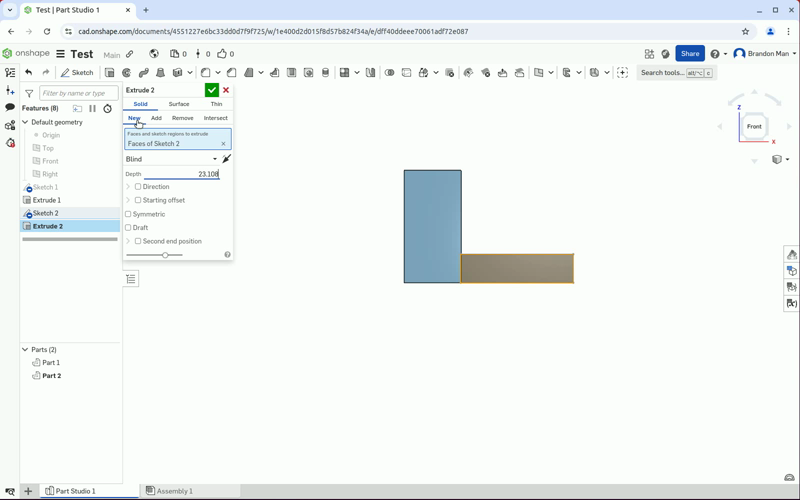
key(enter)
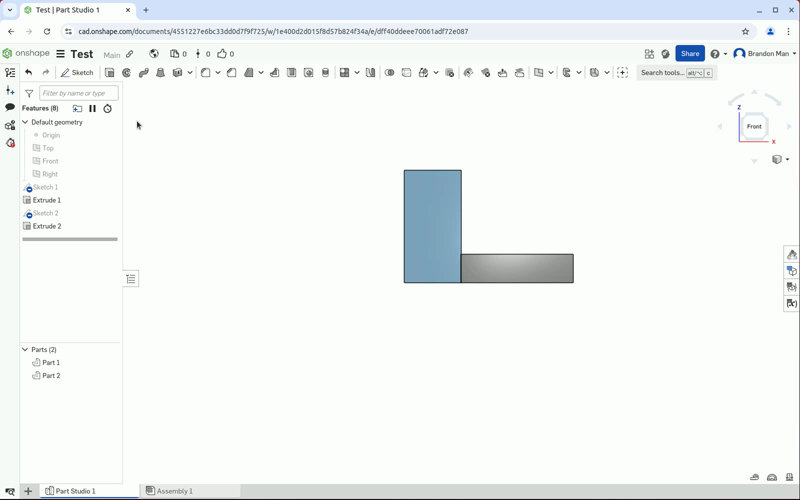
key(shift+h)
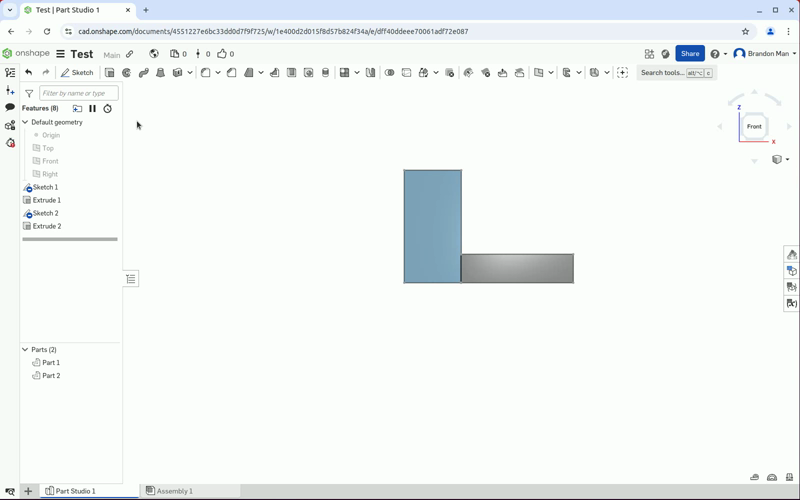
key(shift+h)
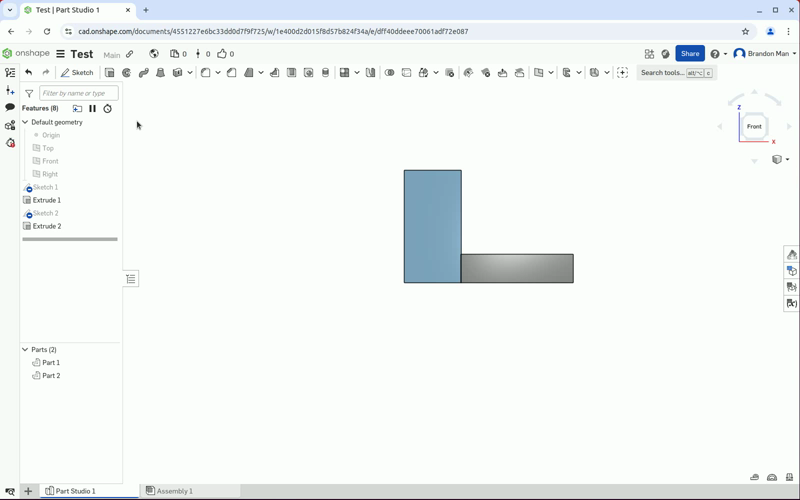
mouse_move(73, 189)
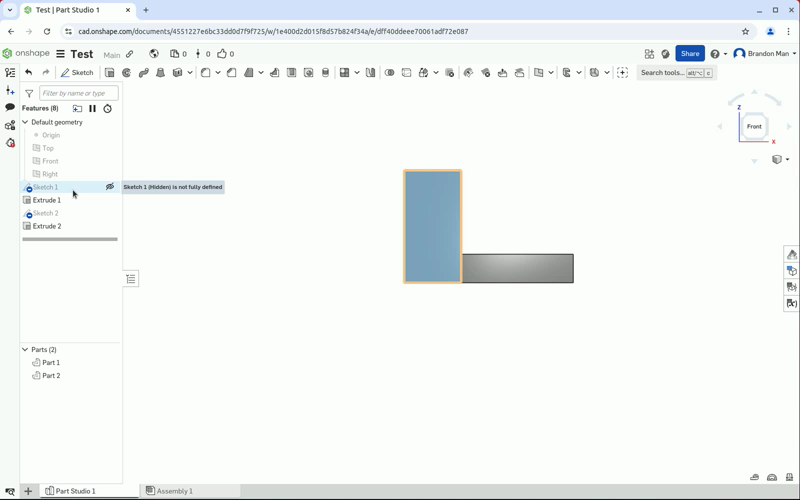
click(73, 189)
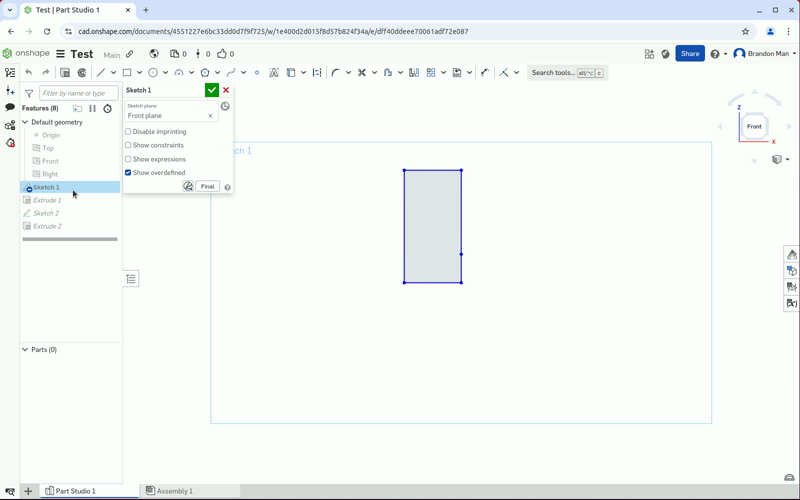
mouse_move(229, 92)
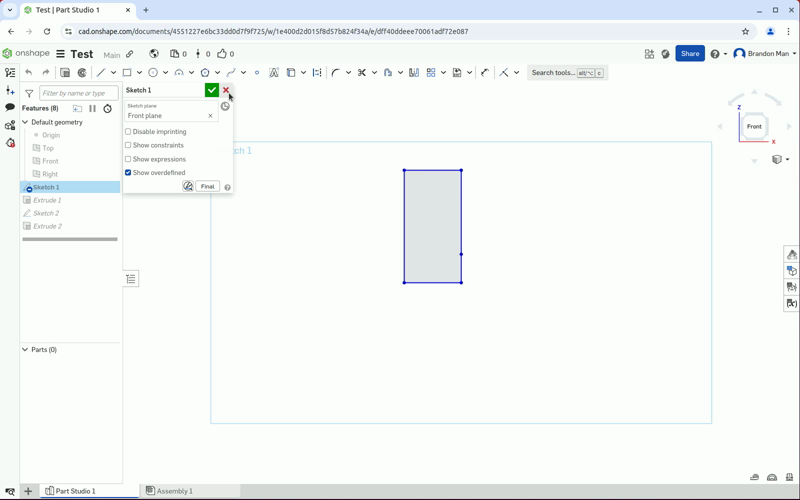
click(229, 92)
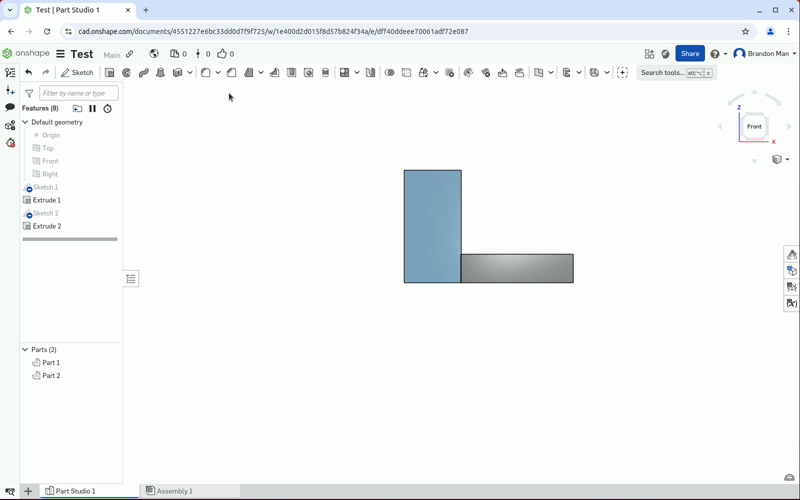
mouse_move(73, 352)
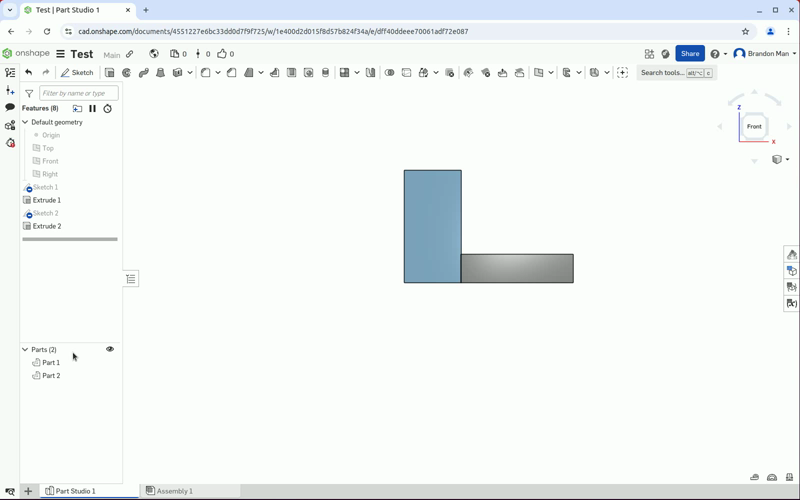
key(y)
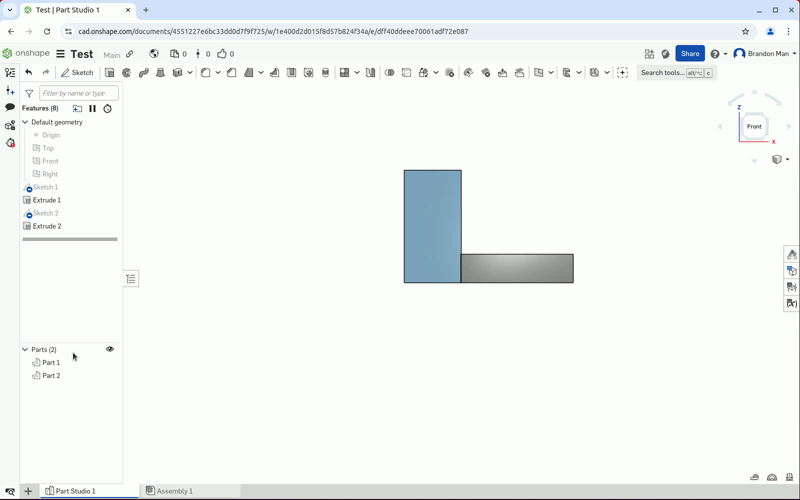
key(shift+p)
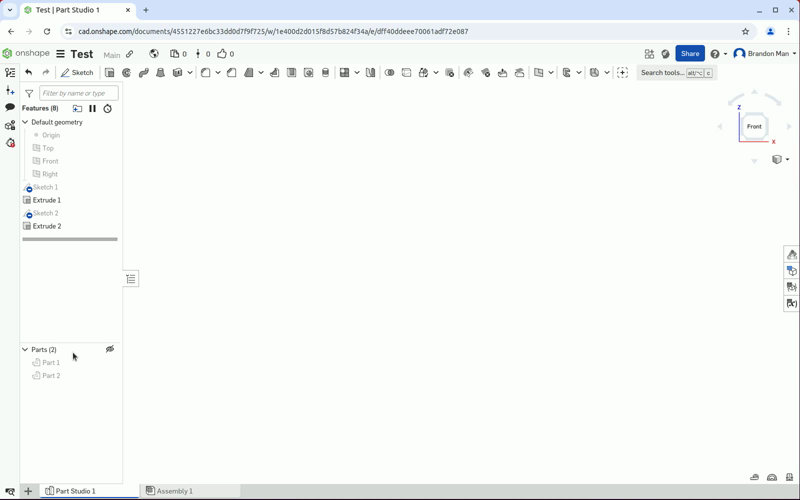
key(space)
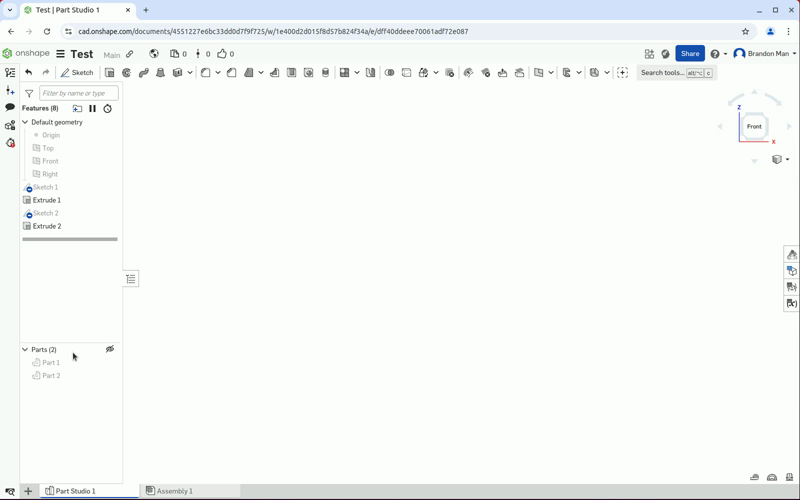
key_down(shift)
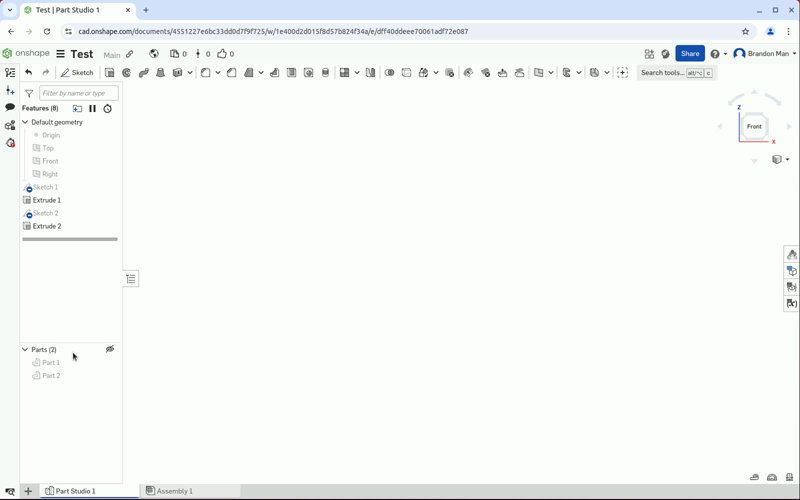
key(left)
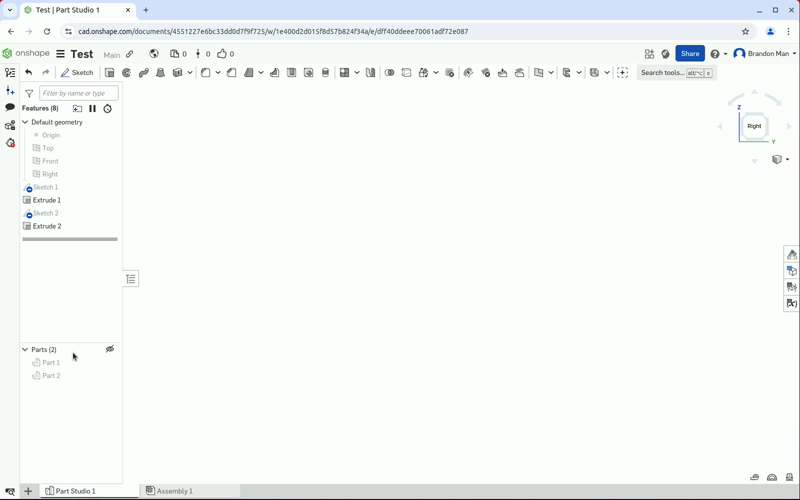
key_up(shift)
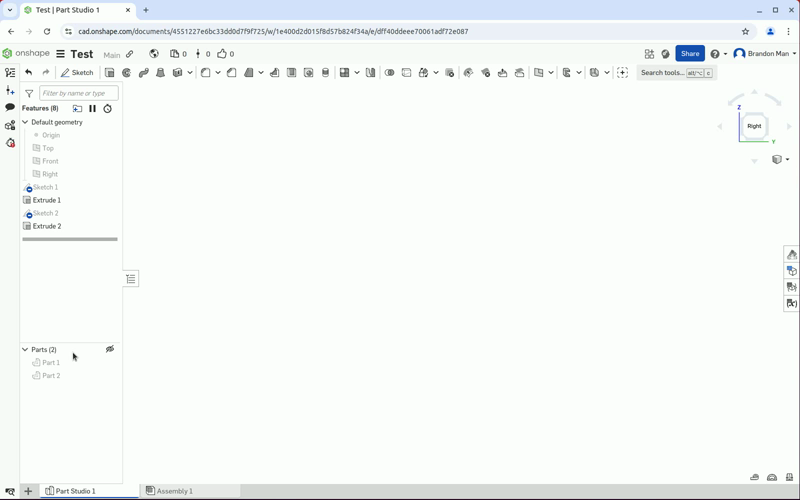
mouse_move(73, 352)
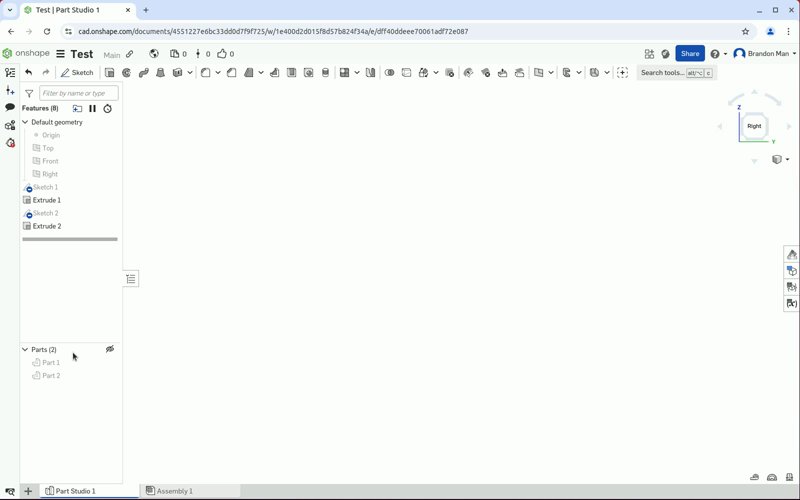
key(shift+y)
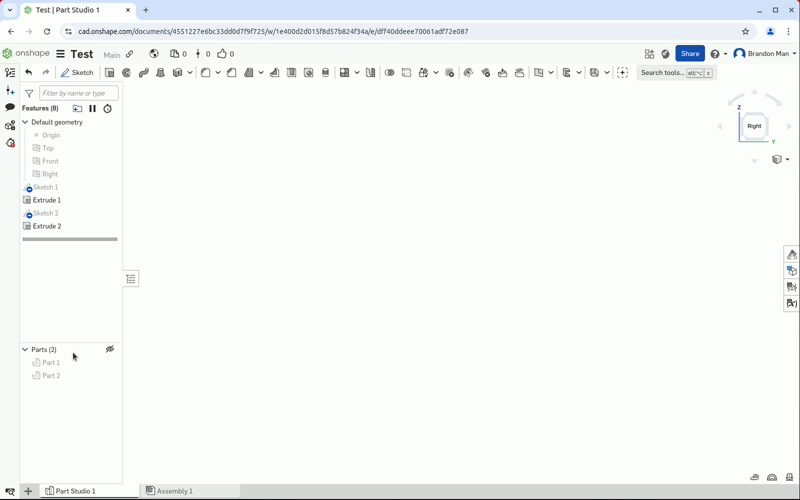
key(shift+s)
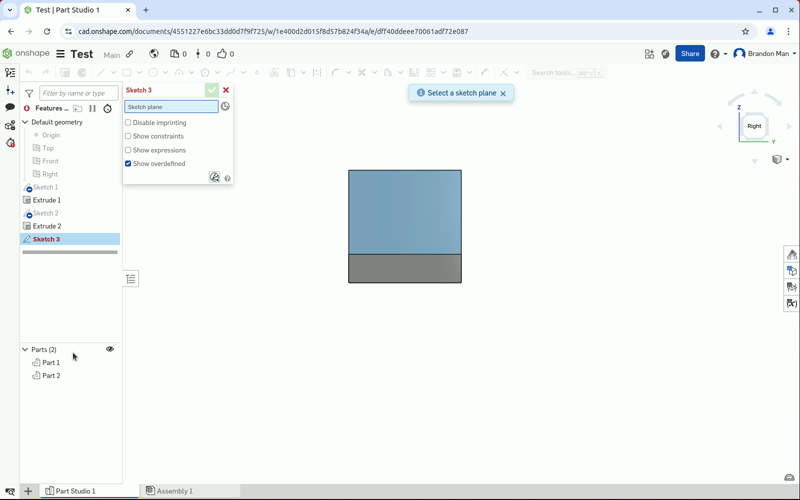
mouse_move(73, 176)
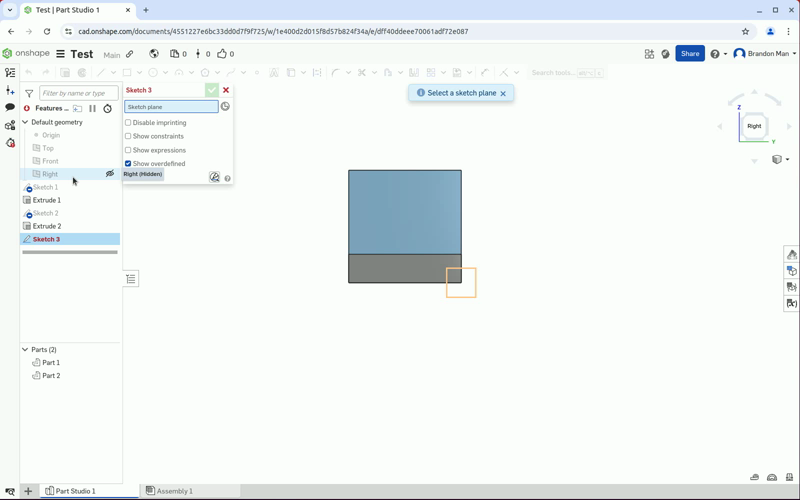
click(73, 176)
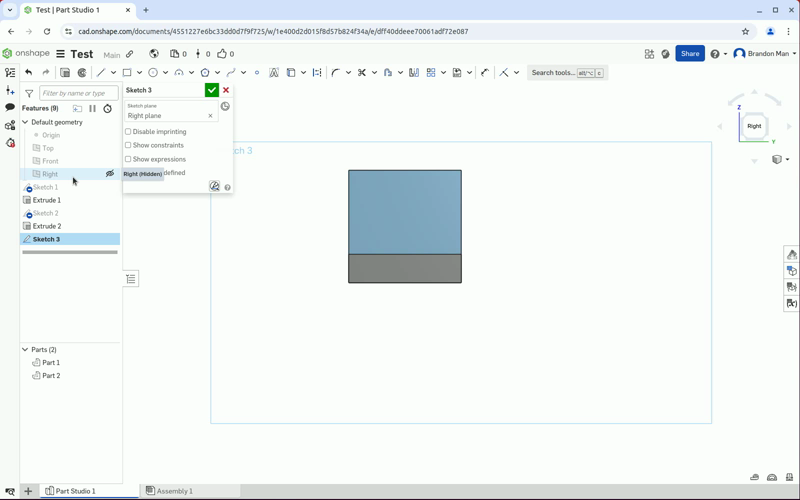
mouse_move(73, 352)
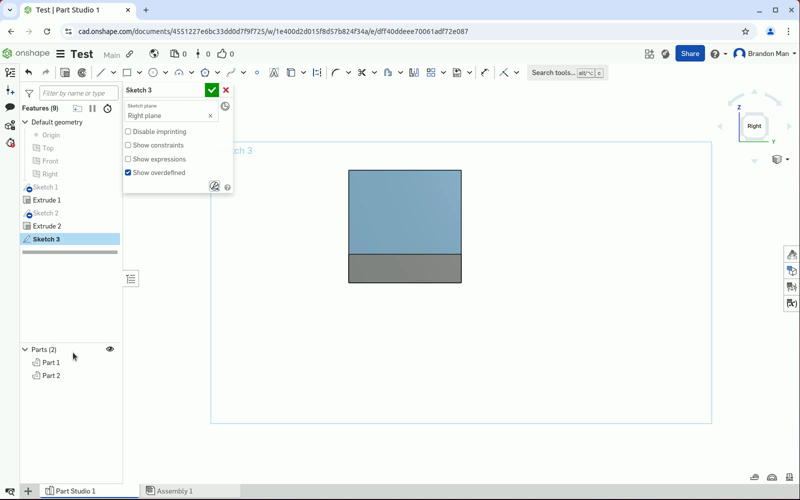
key(y)
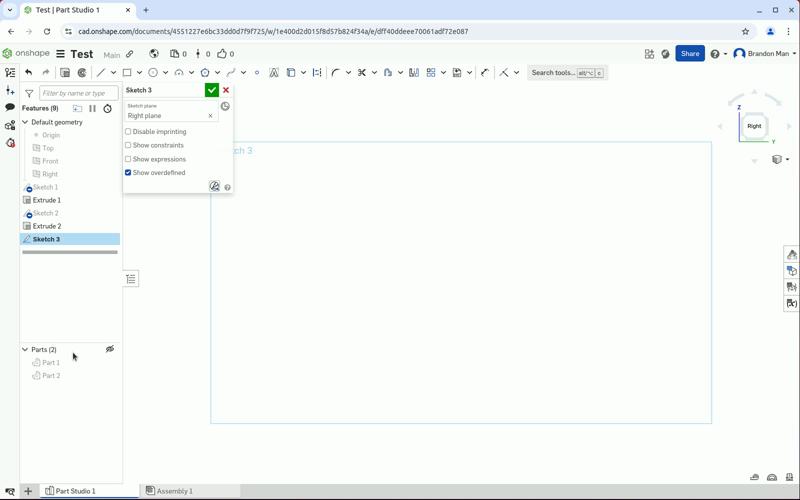
key(l)
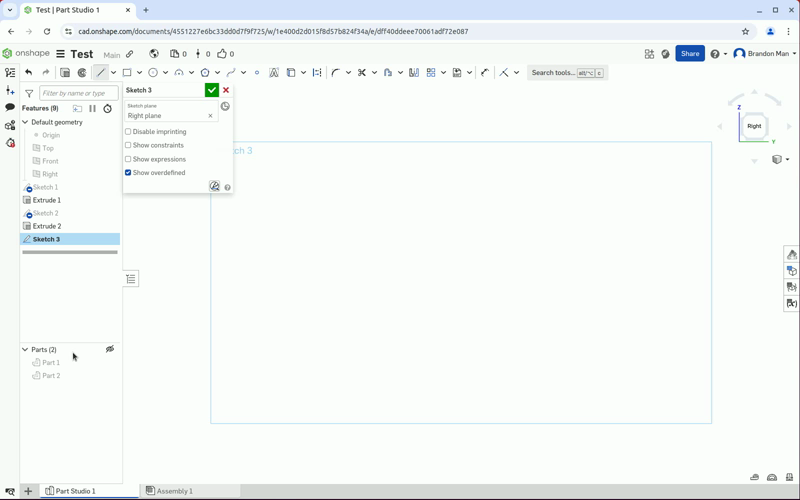
key_down(shift)
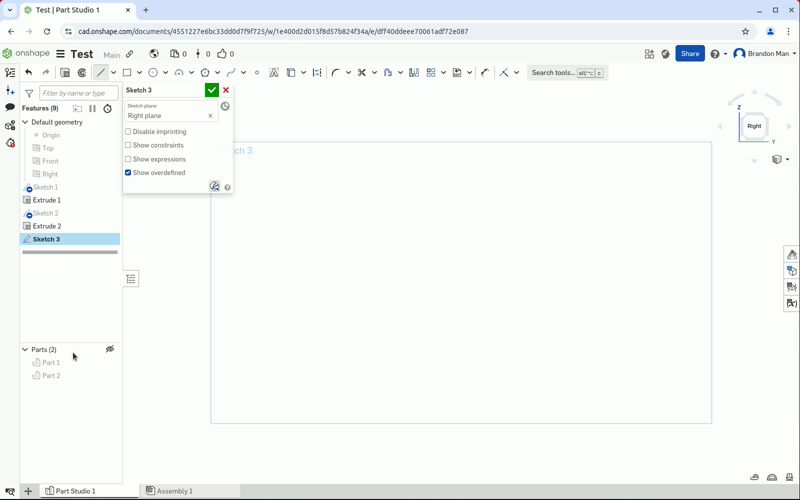
mouse_move(432, 282)
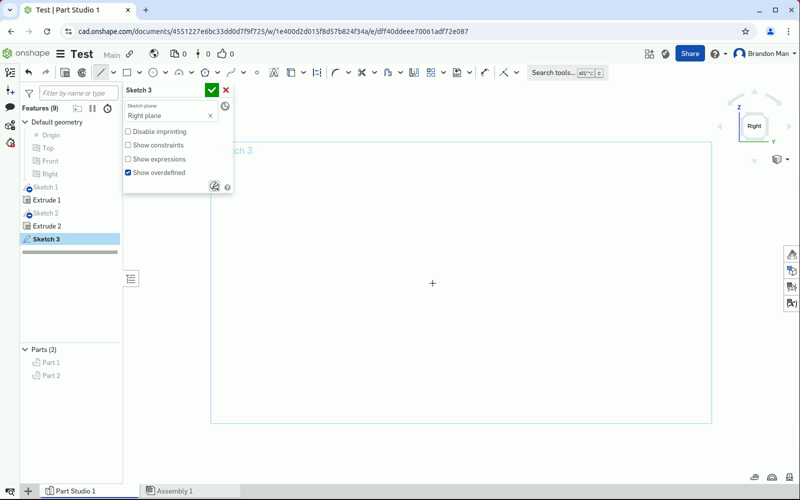
click(432, 282)
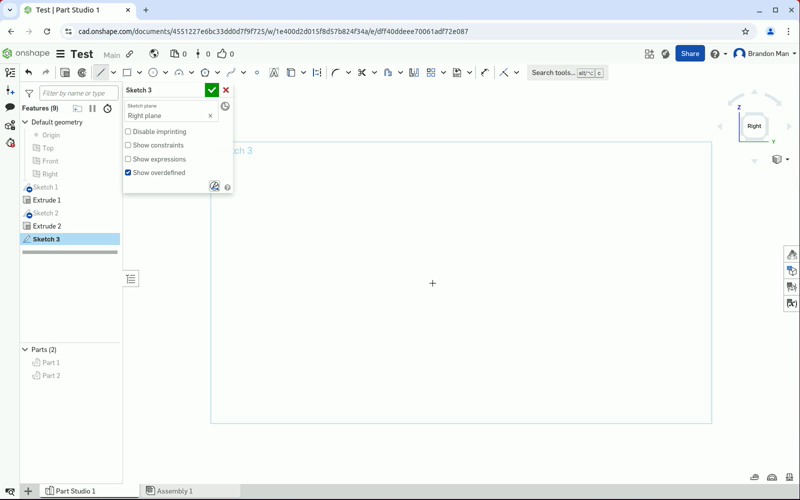
key_up(shift)
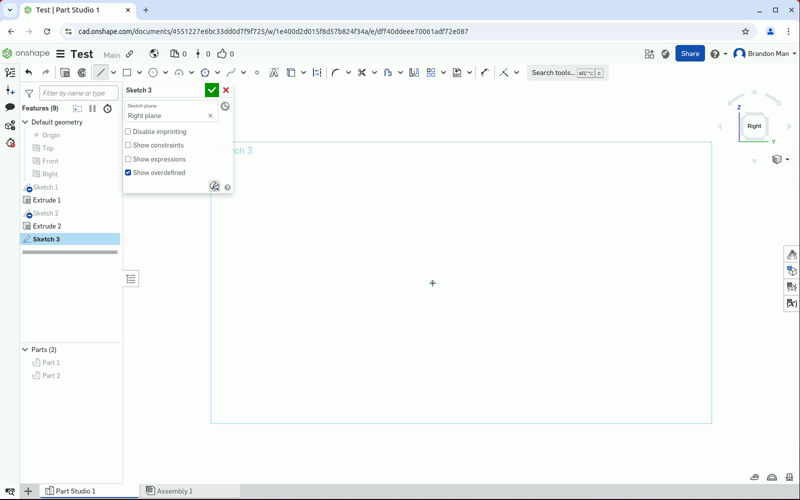
key_down(shift)
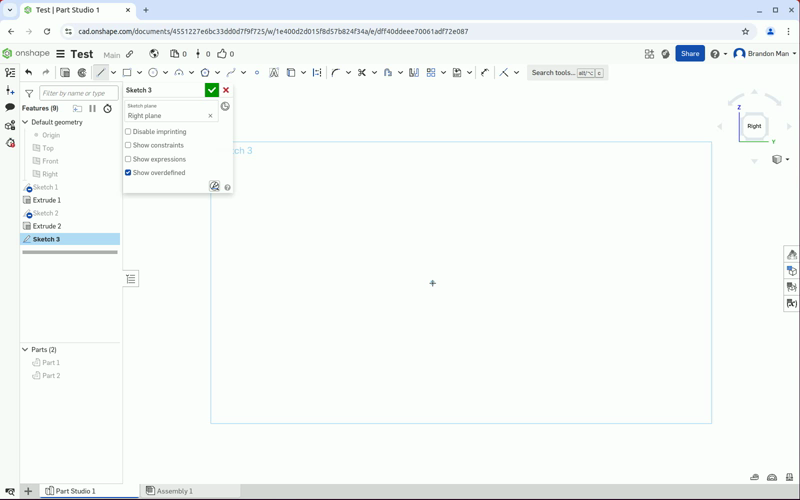
mouse_move(462, 282)
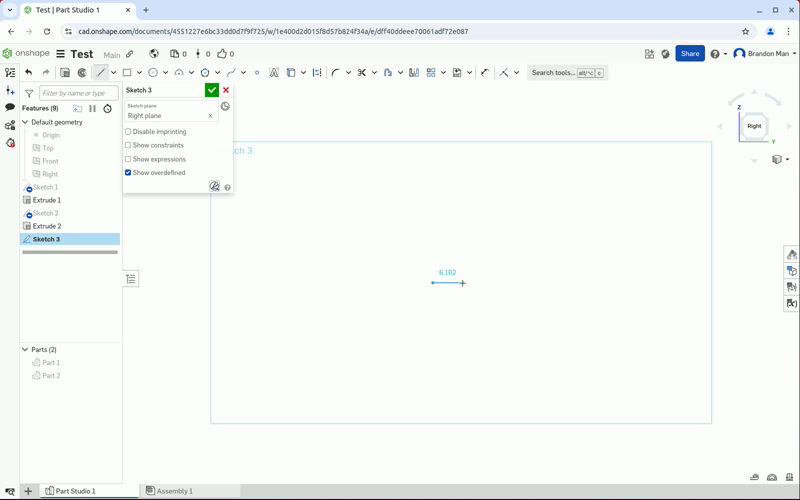
mouse_move(461, 282)
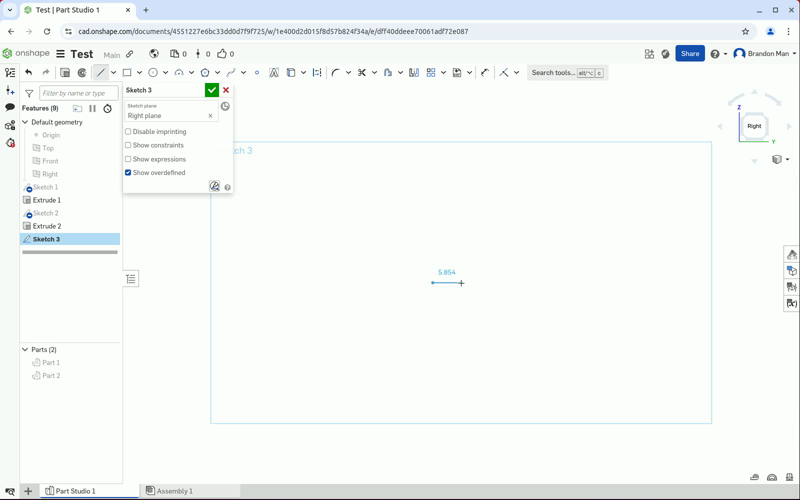
click(461, 282)
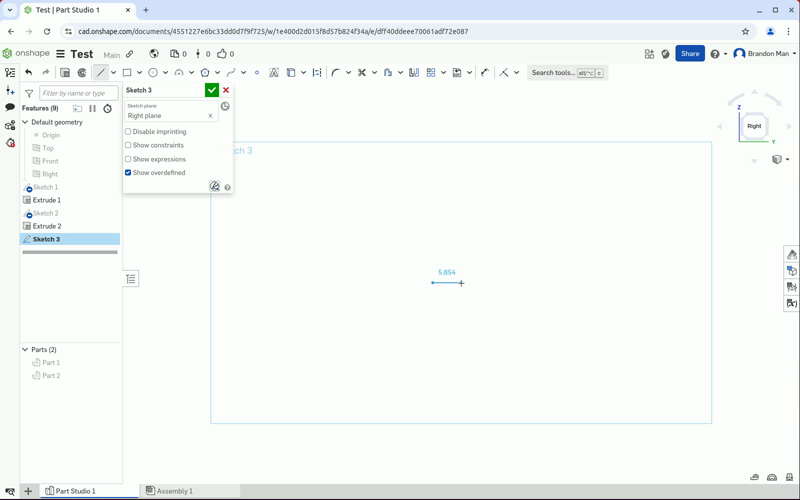
key_up(shift)
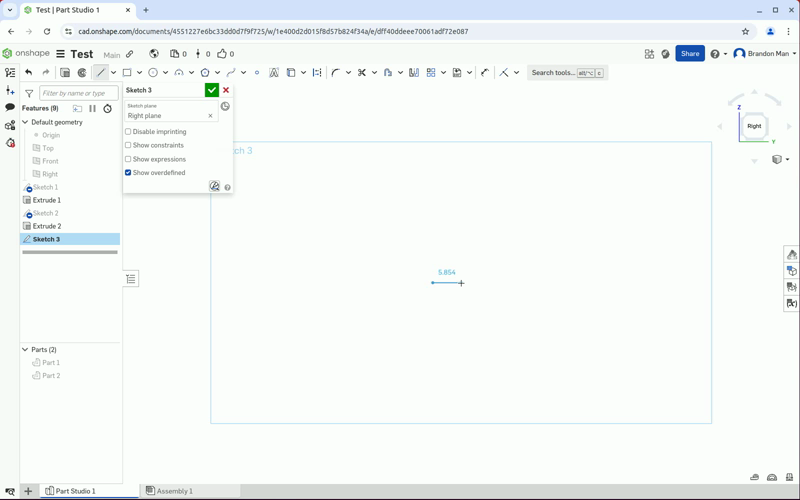
key_down(shift)
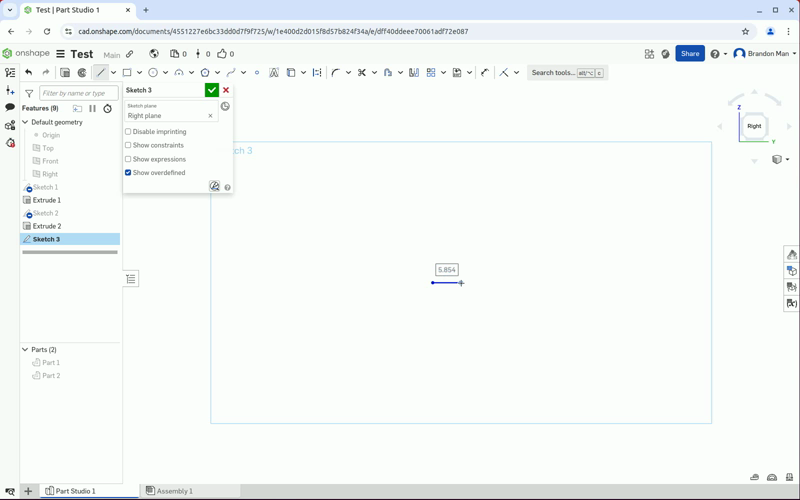
mouse_move(461, 198)
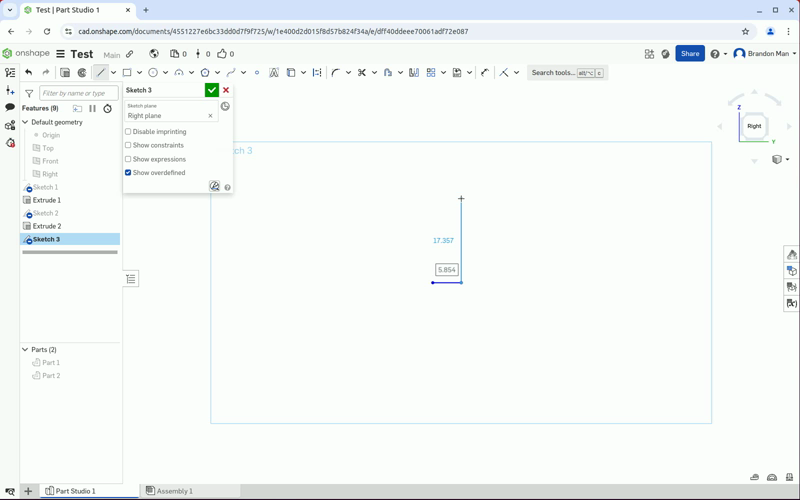
click(461, 198)
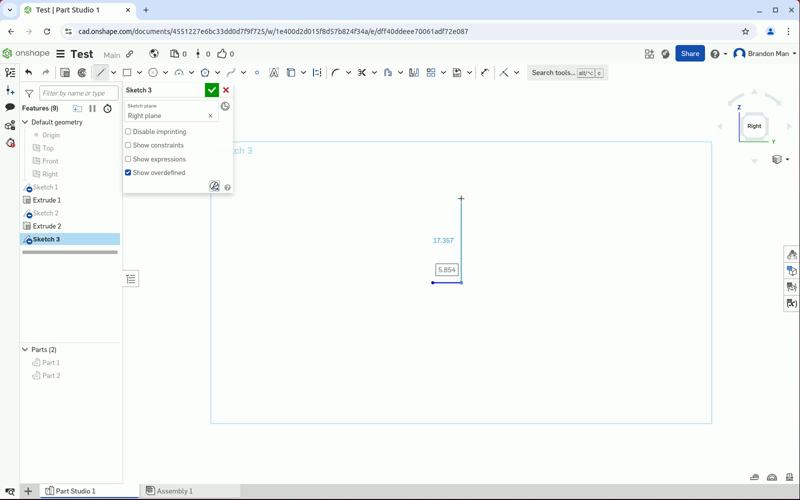
key_up(shift)
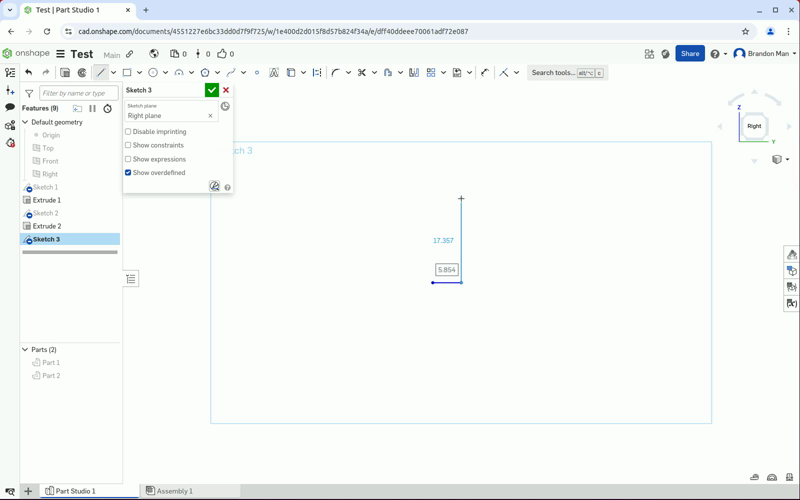
key_down(shift)
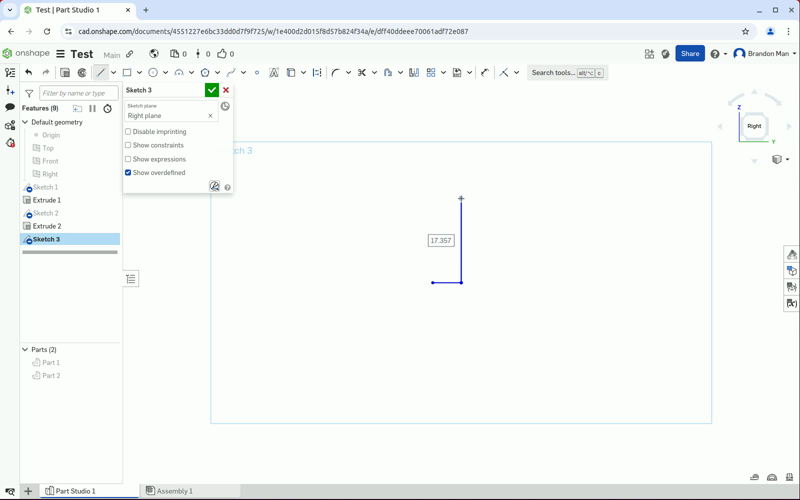
mouse_move(491, 198)
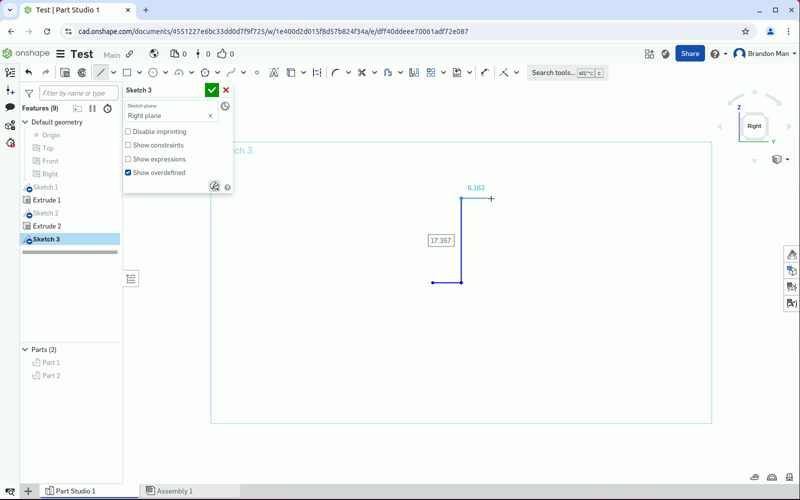
mouse_move(432, 198)
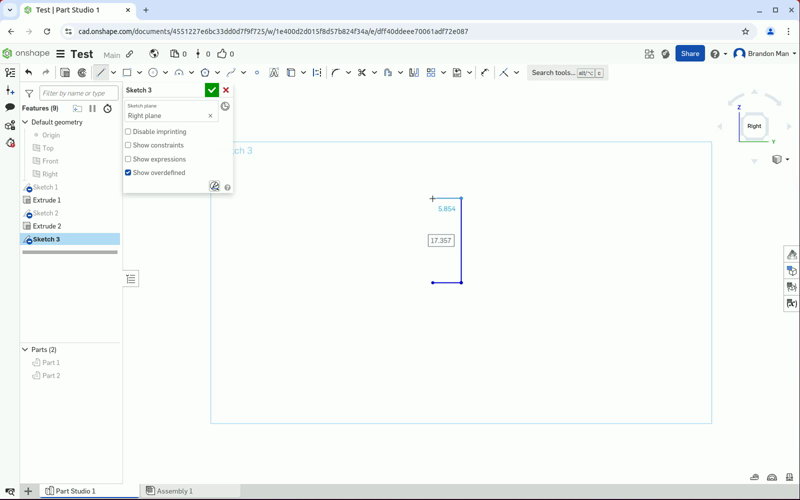
click(432, 198)
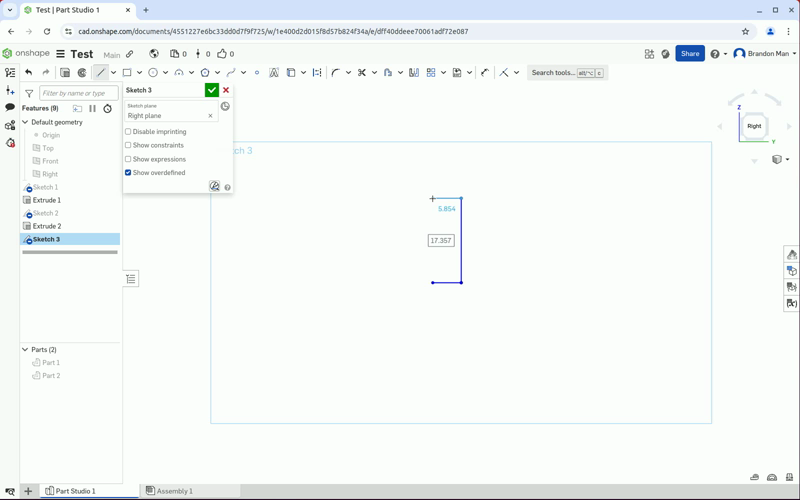
key_up(shift)
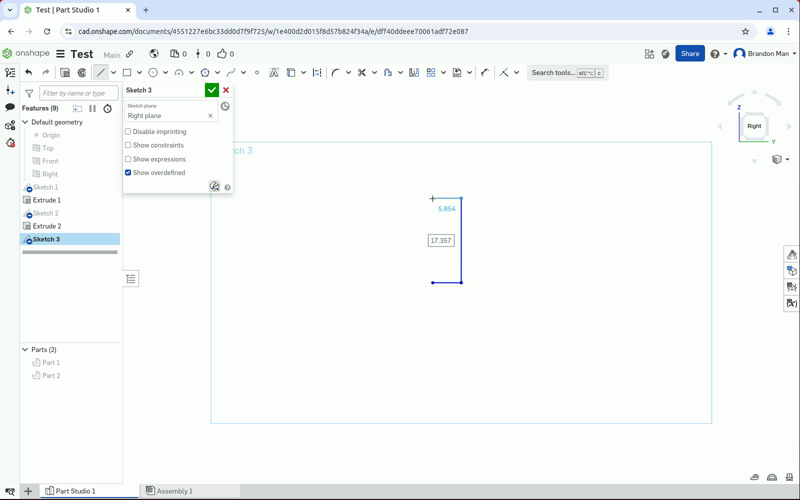
key_down(shift)
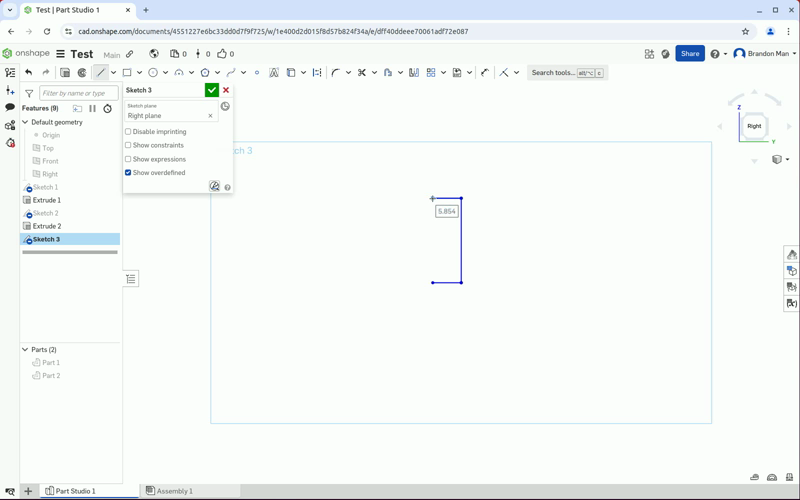
mouse_move(432, 282)
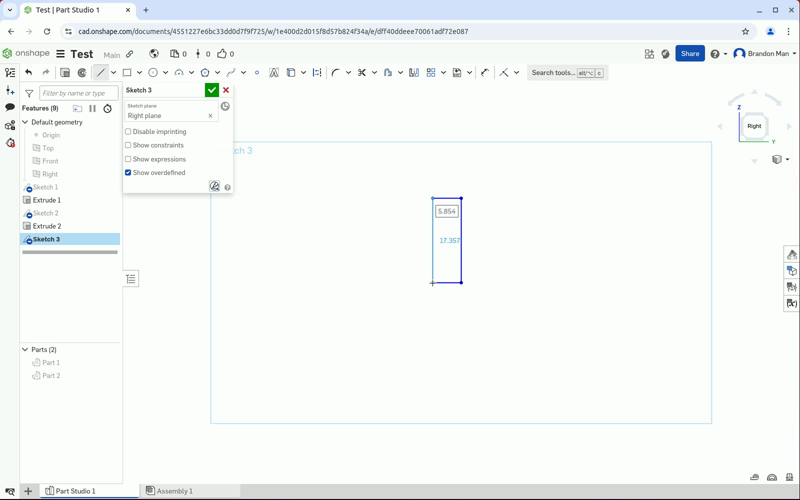
key_up(shift)
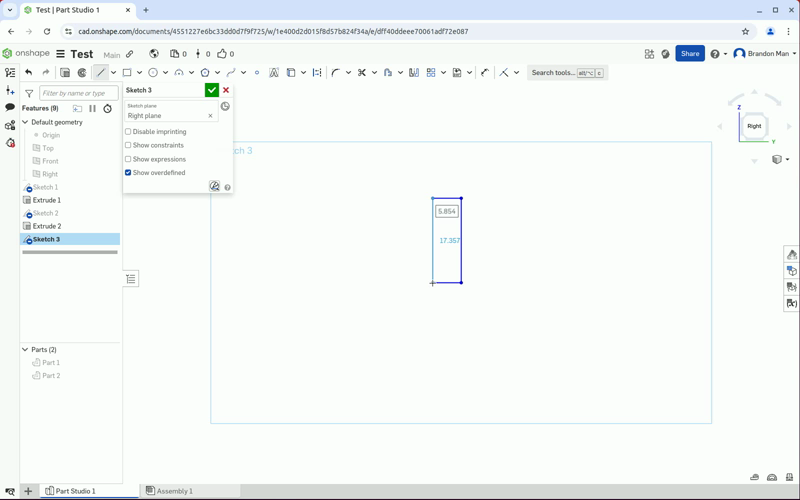
click(432, 282)
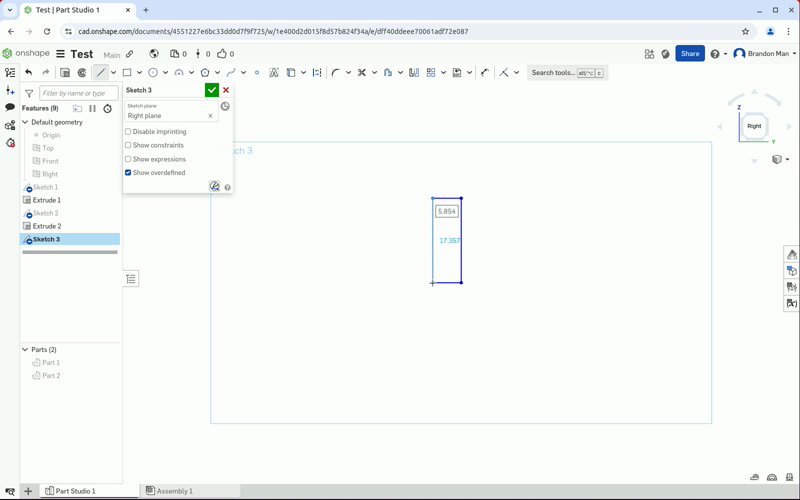
key(esc)
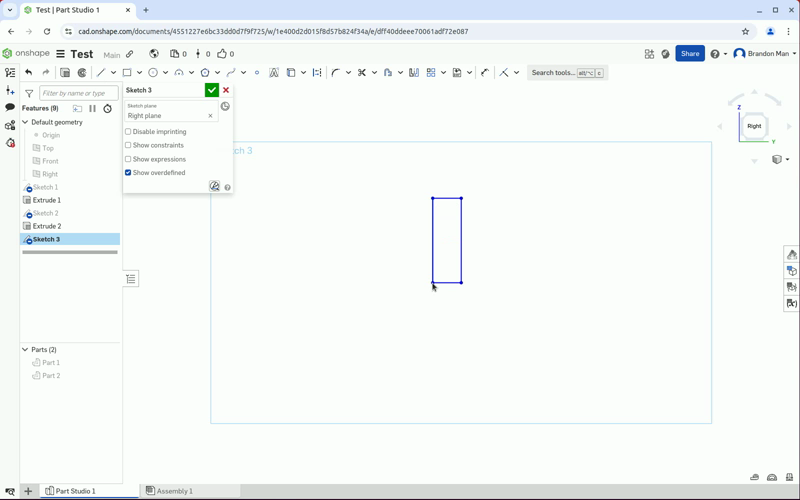
mouse_move(448, 271)
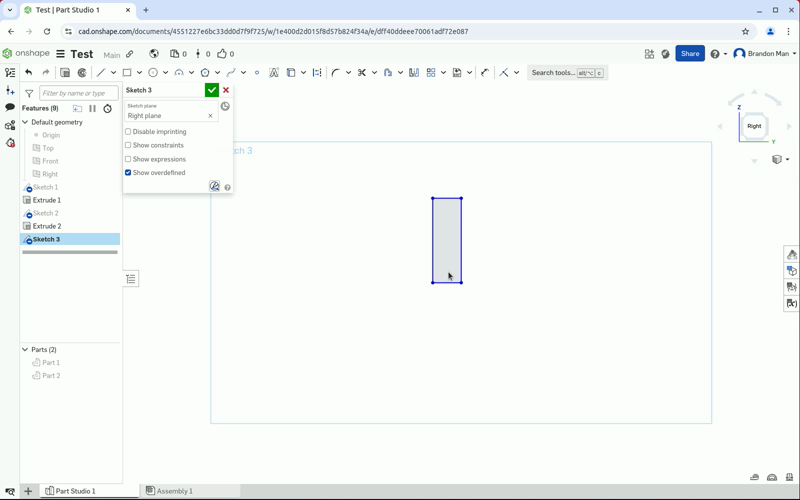
click(448, 271)
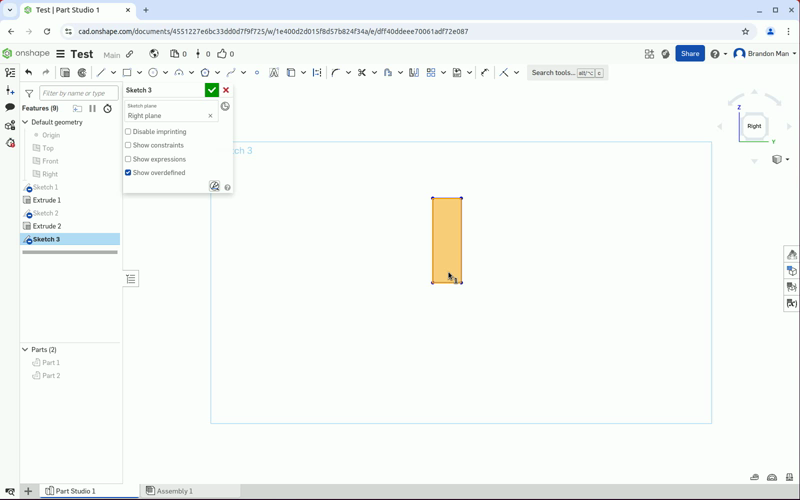
mouse_move(73, 352)
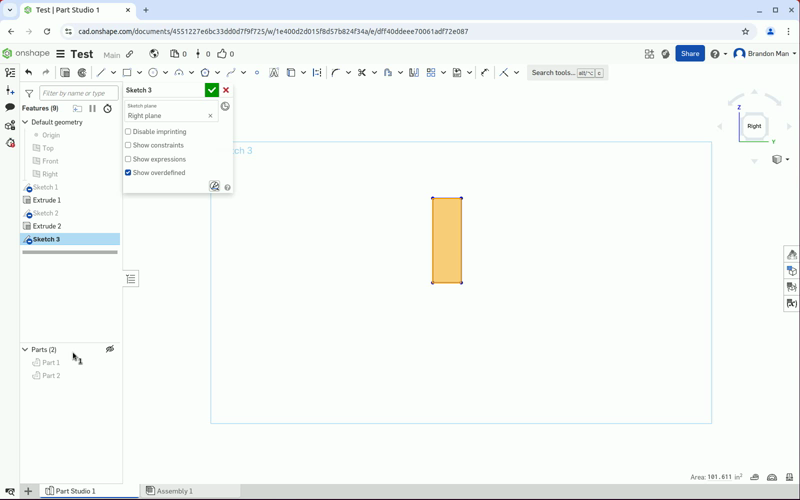
key(shift+y)
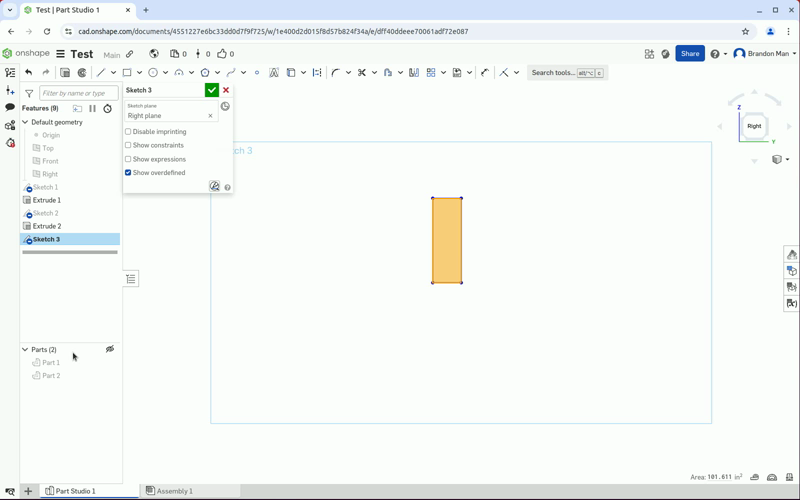
key(shift+e)
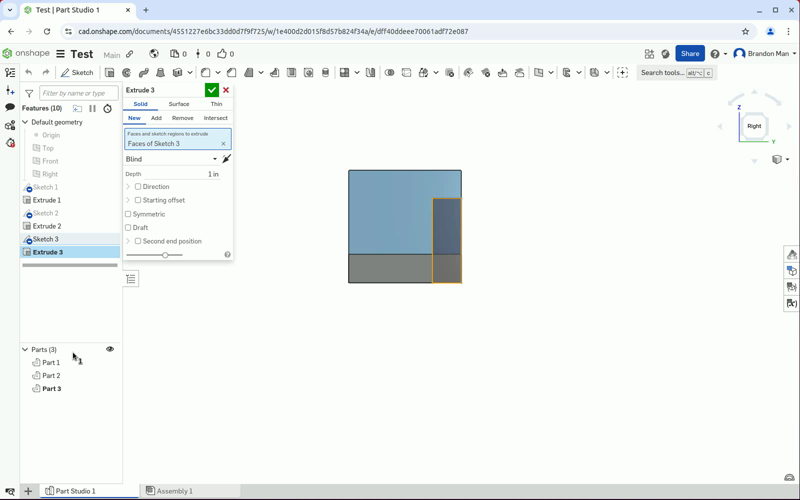
mouse_move(143, 106)
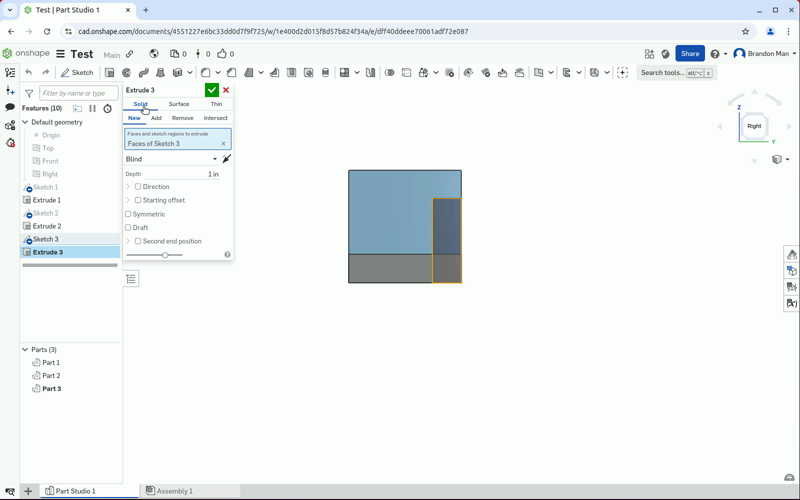
click(143, 106)
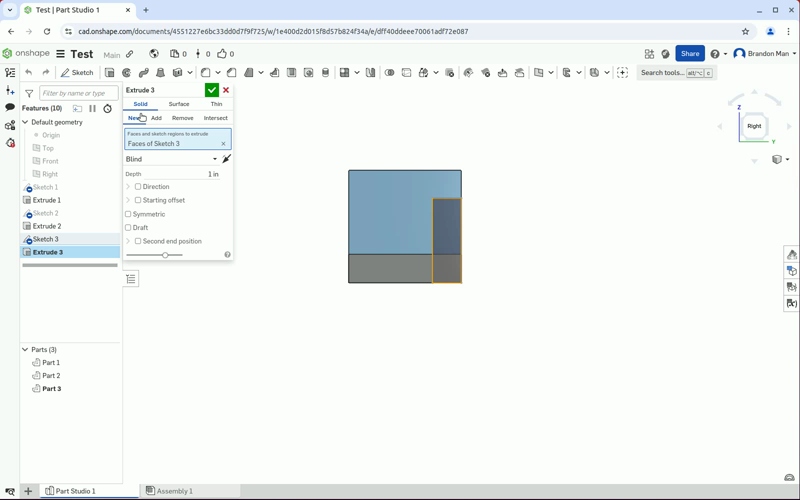
mouse_move(137, 120)
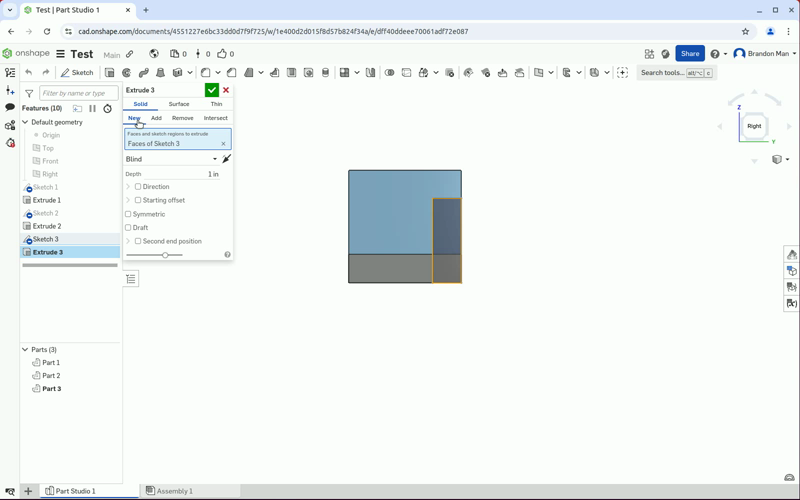
click(137, 120)
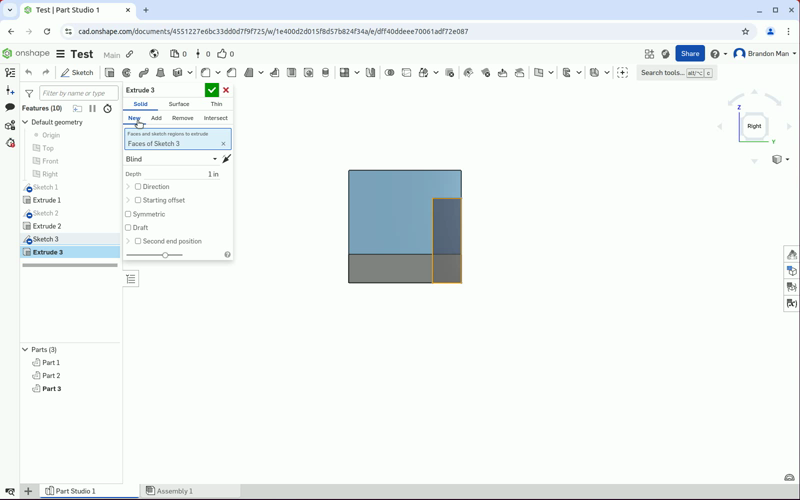
key(tab, 4)
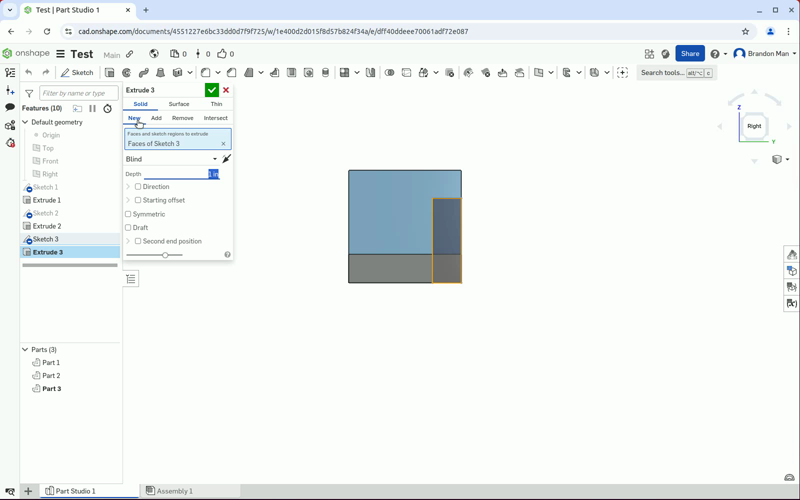
text(23.108)
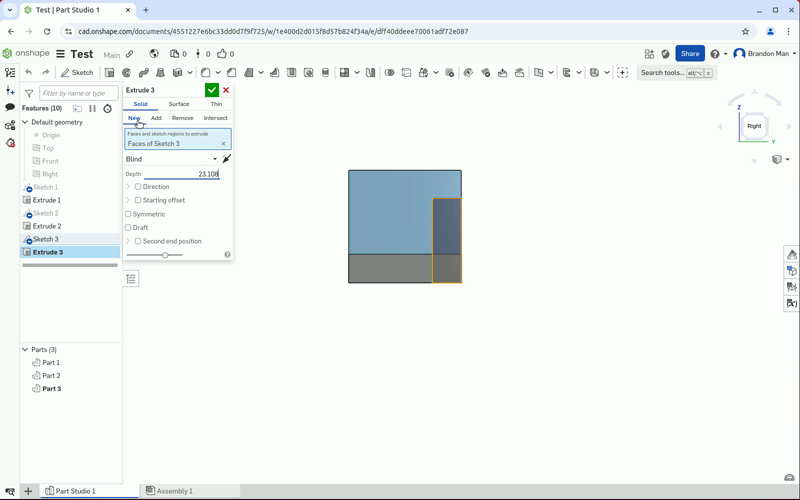
key(enter)
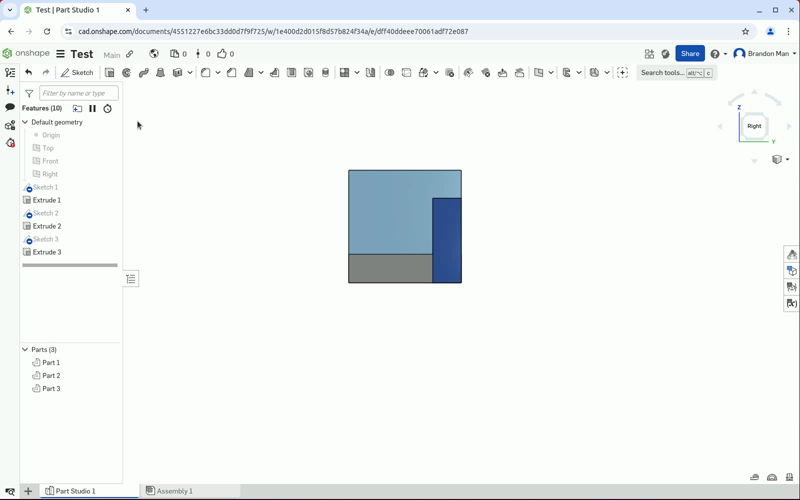
key(shift+h)
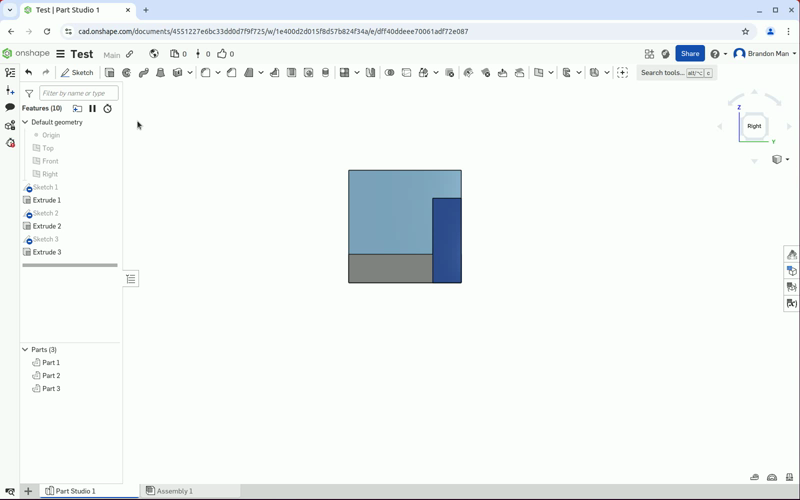
key(shift+h)
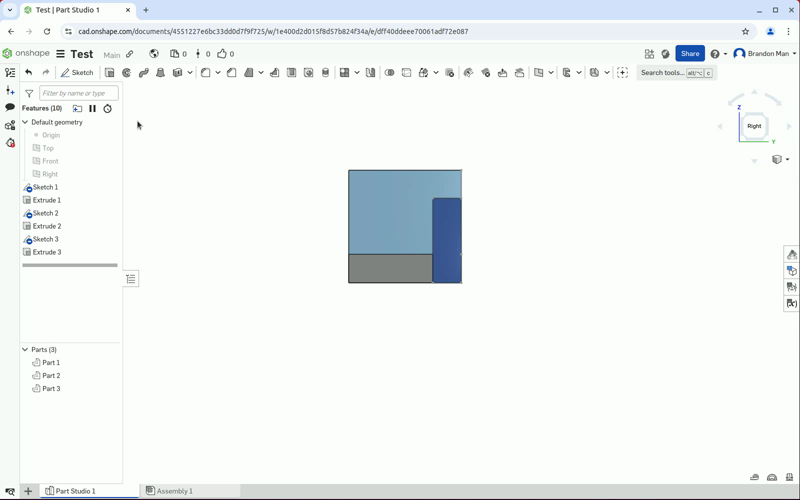
key(shift+7)
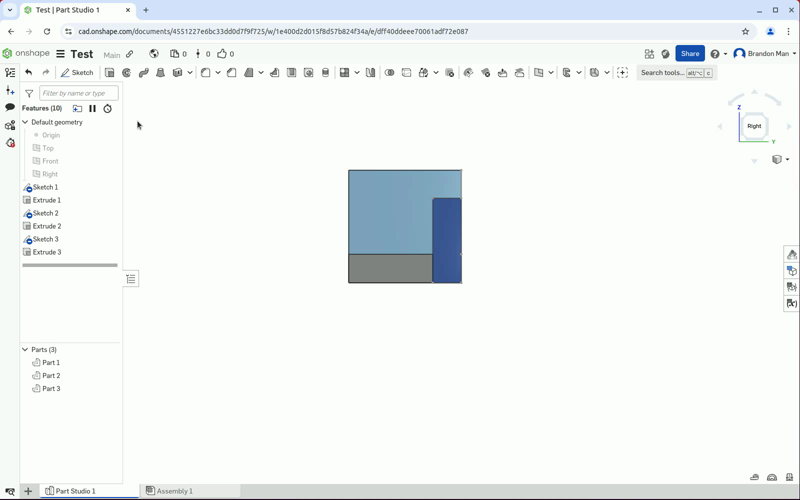
key(right, 2)
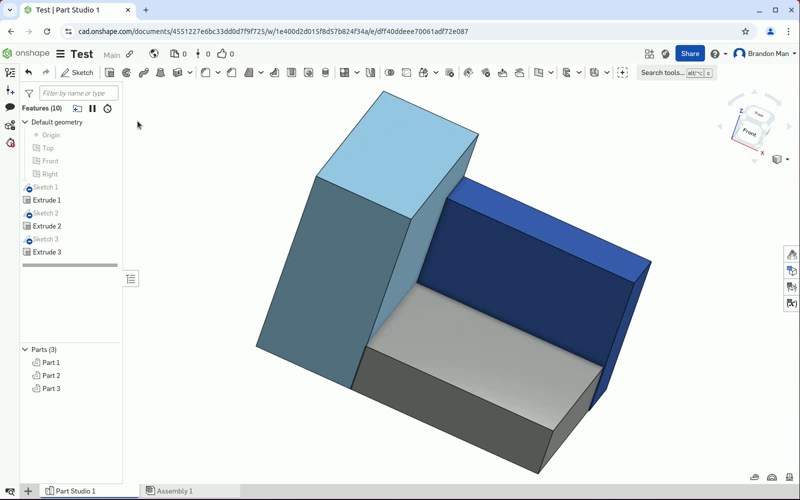
key(down, 2)
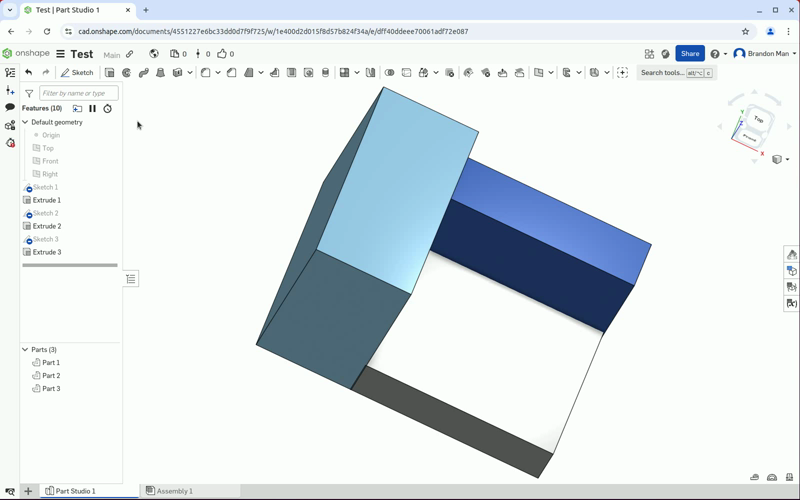
key(up, 2)
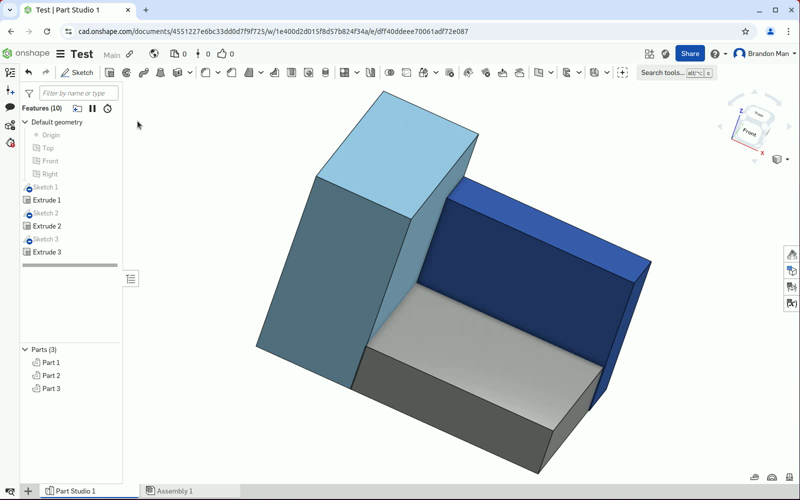
key(left, 2)
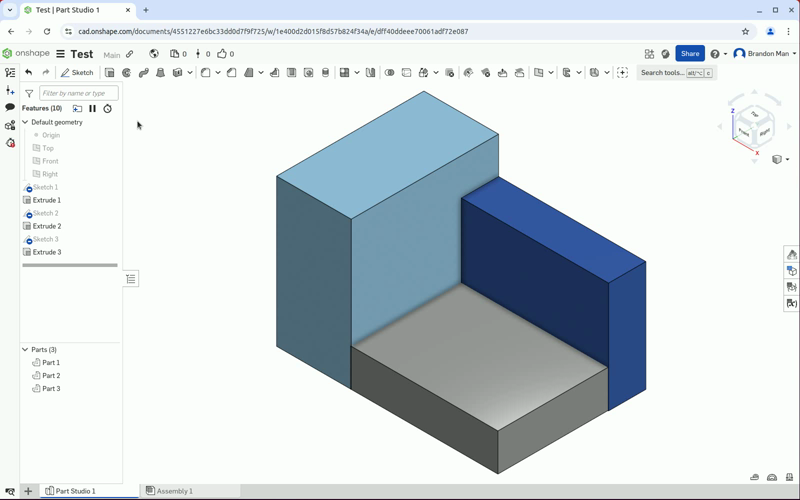
mouse_move(73, 189)
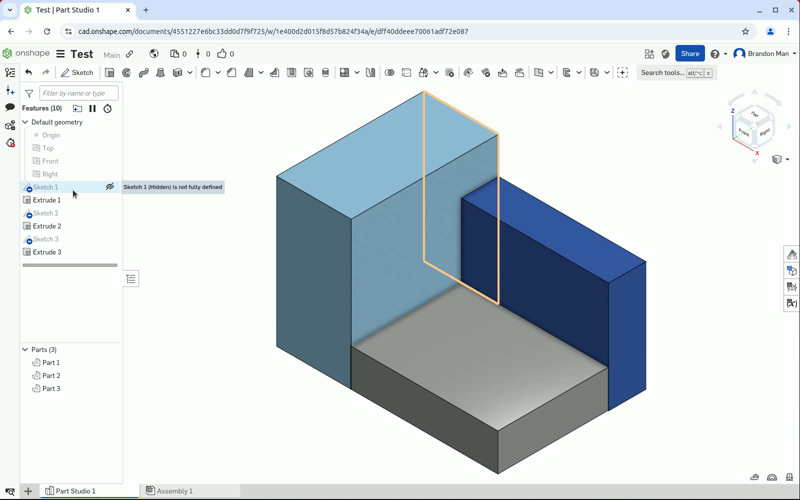
click(73, 189)